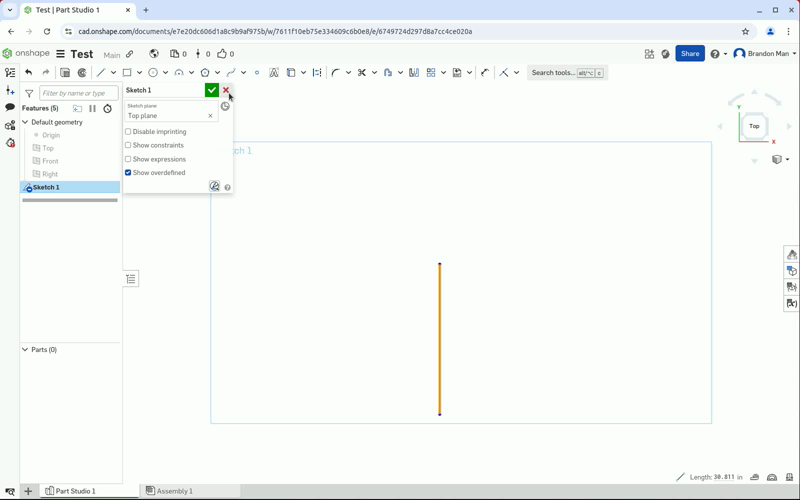
key(shift+h)
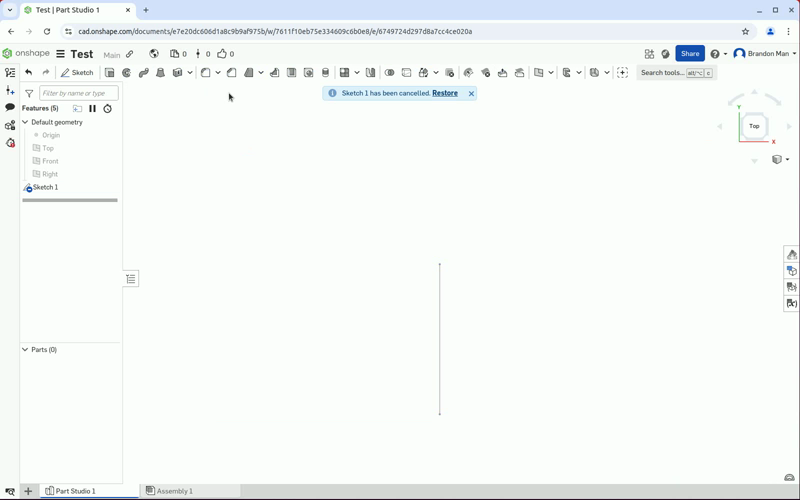
key(shift+s)
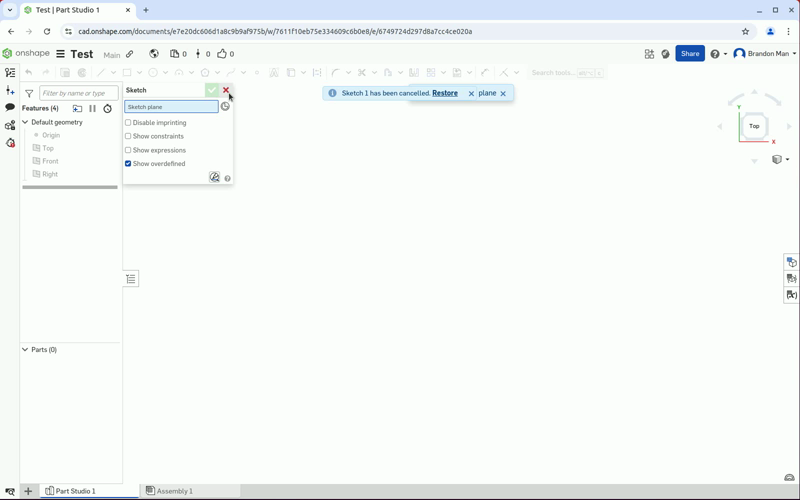
mouse_move(73, 150)
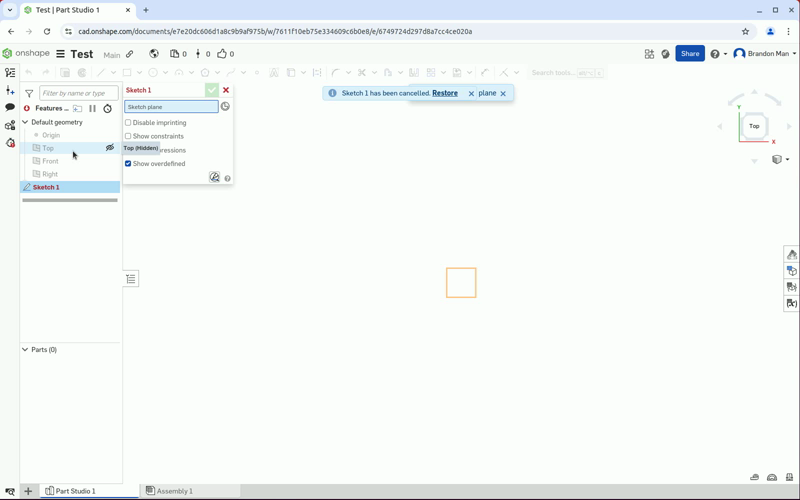
click(73, 150)
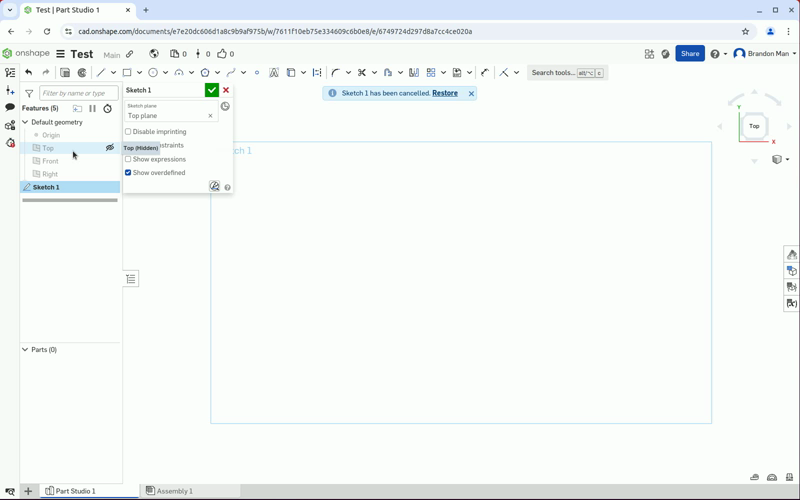
mouse_move(73, 352)
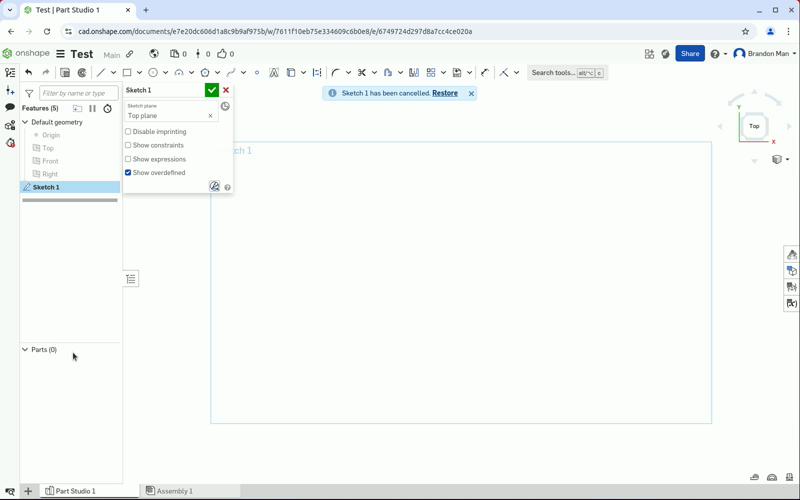
key(y)
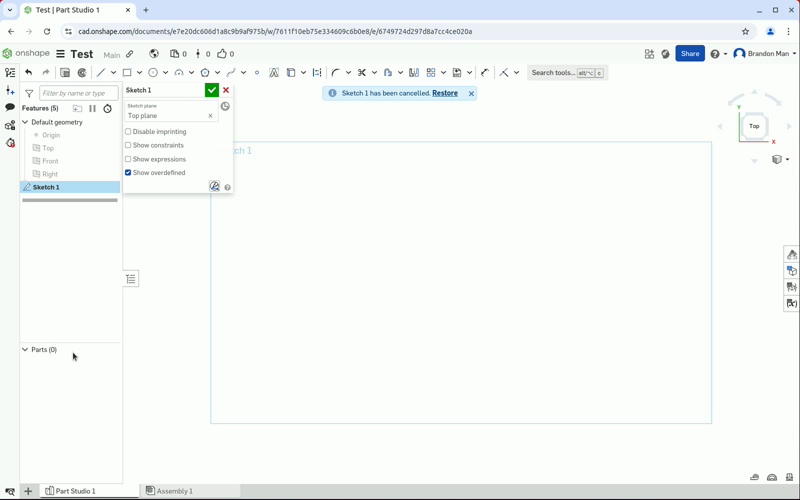
key(c)
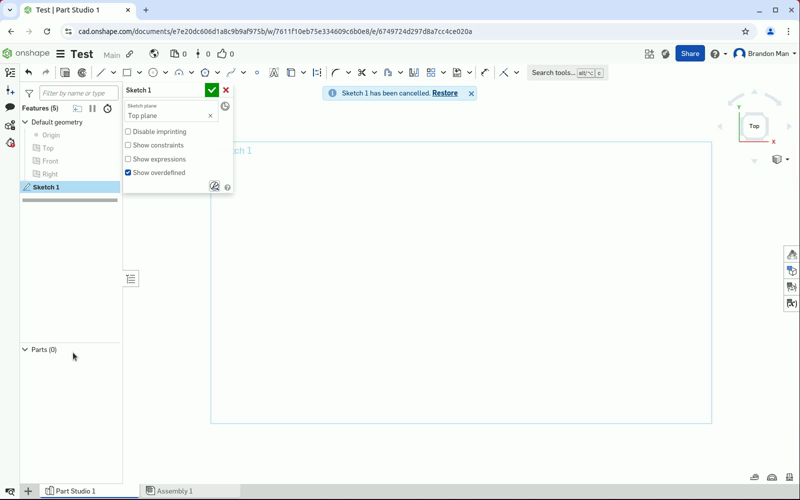
key_down(shift)
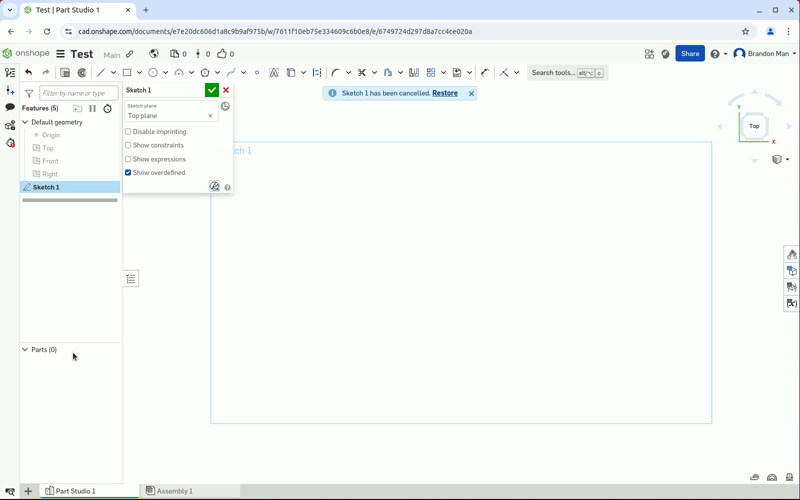
mouse_move(461, 282)
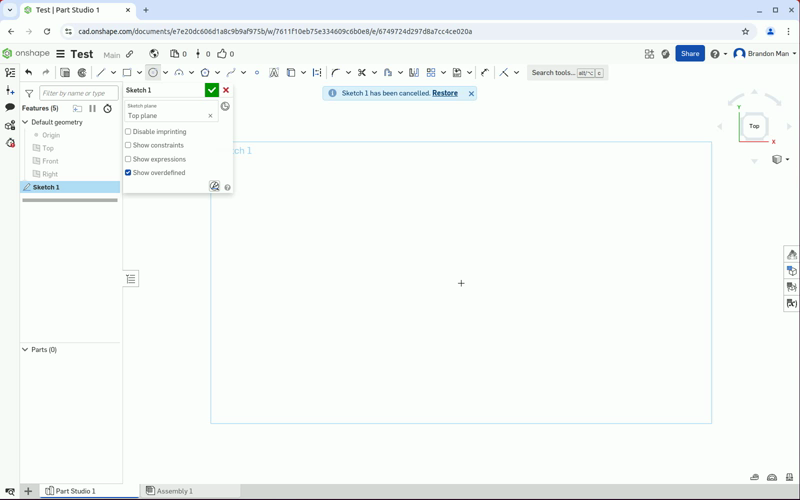
click(461, 282)
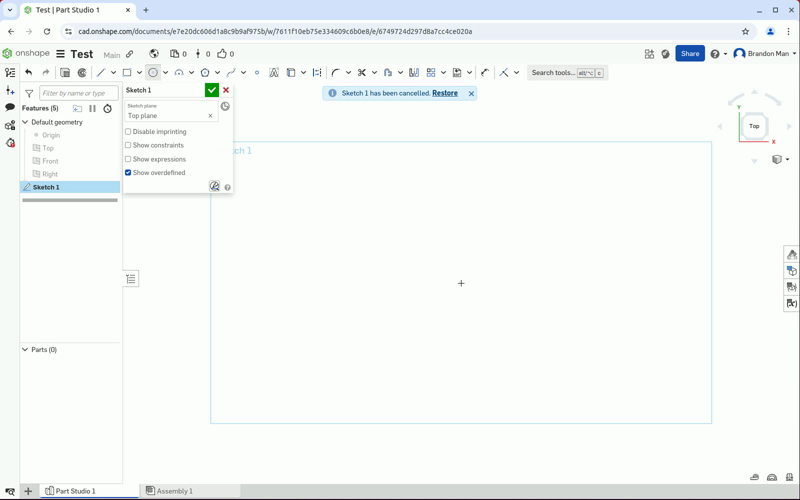
key_up(shift)
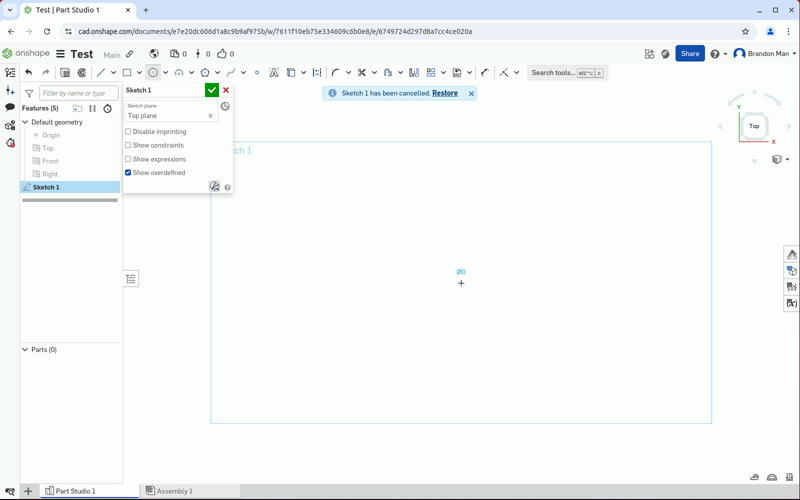
mouse_move(463, 282)
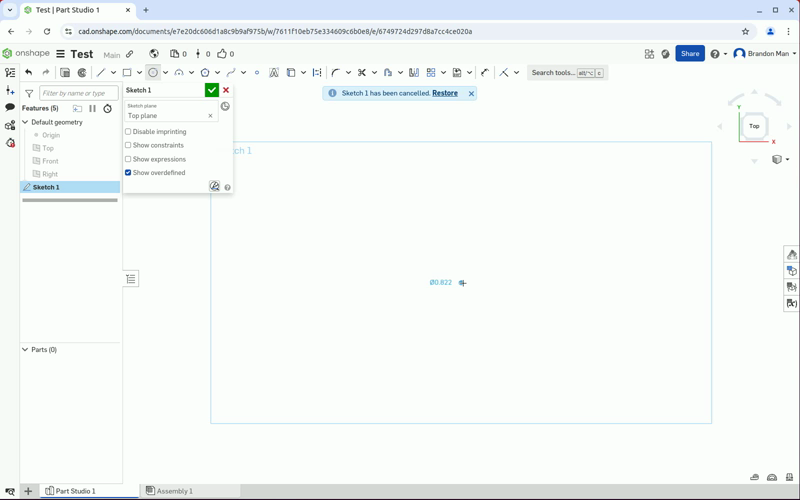
scroll(6)
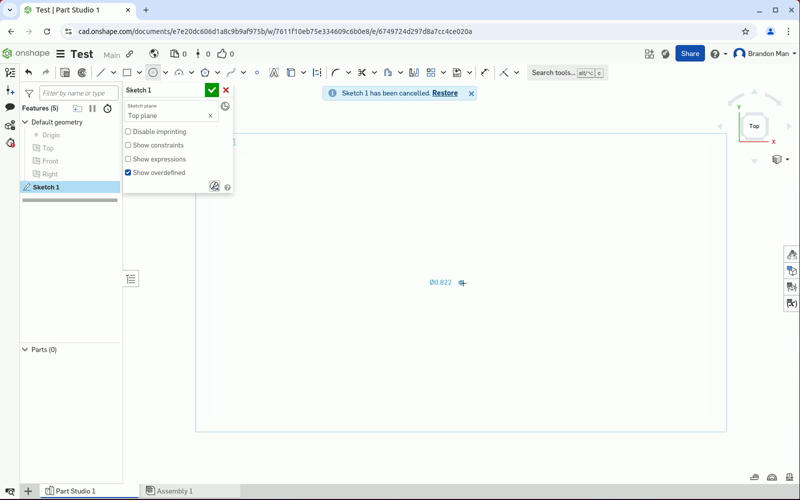
scroll(6)
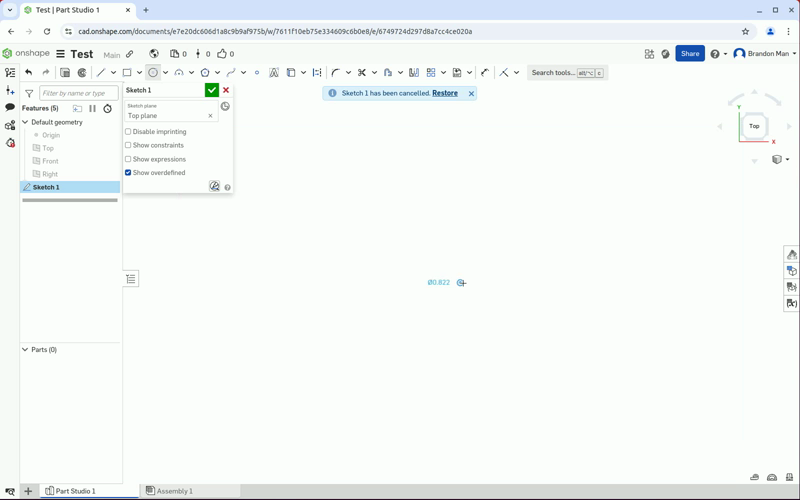
scroll(6)
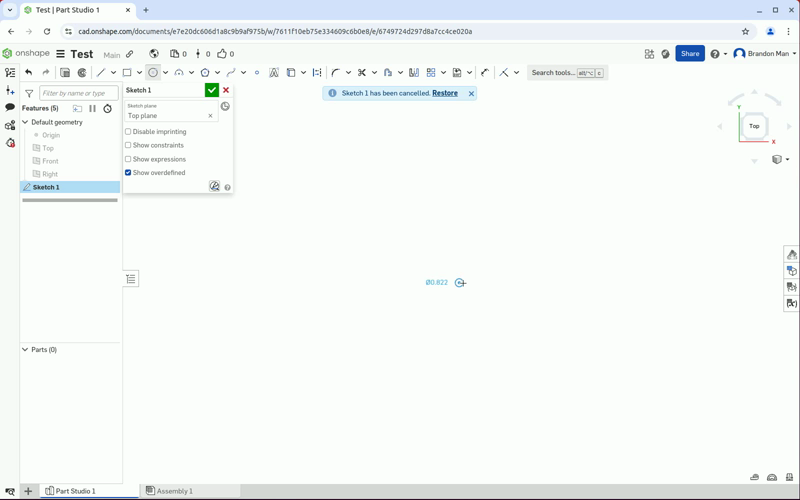
scroll(6)
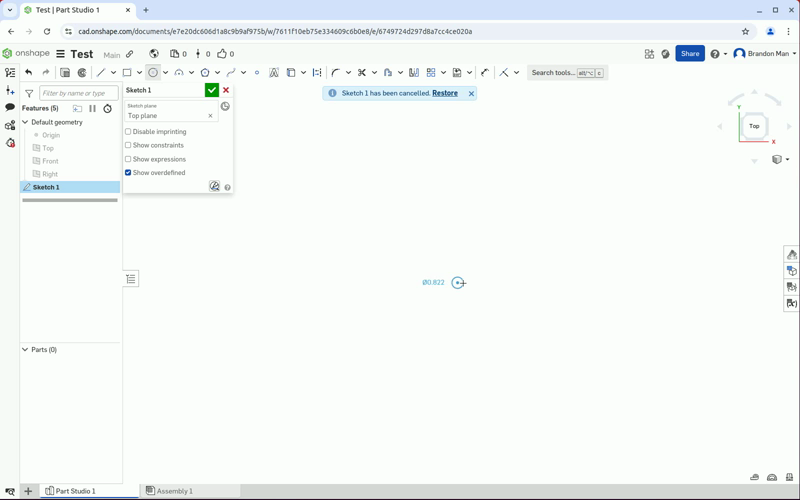
scroll(6)
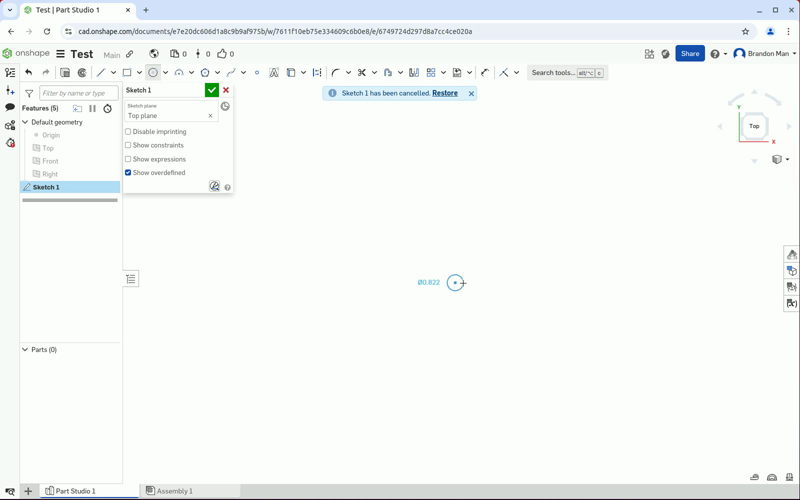
scroll(6)
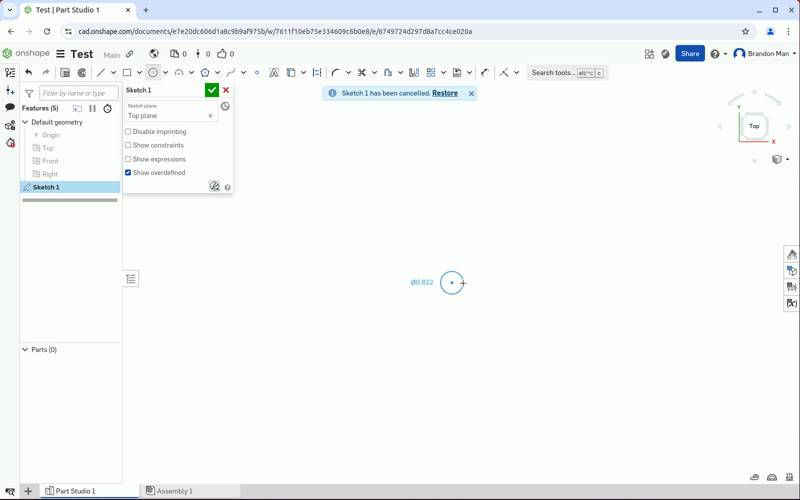
scroll(6)
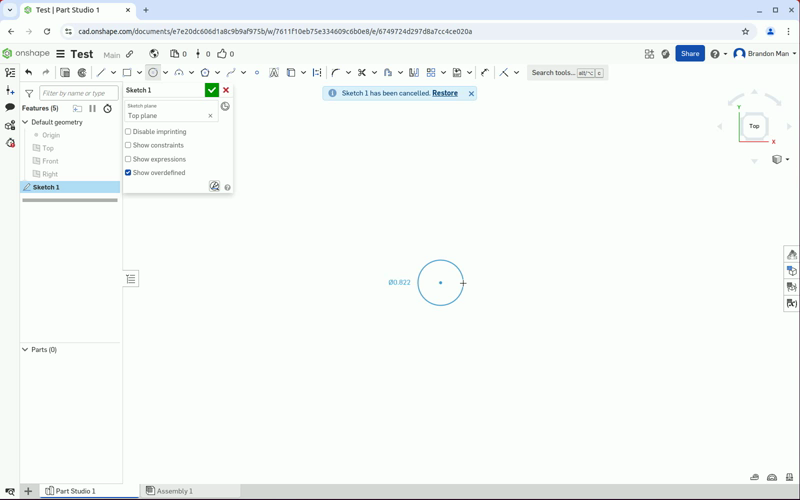
click(463, 282)
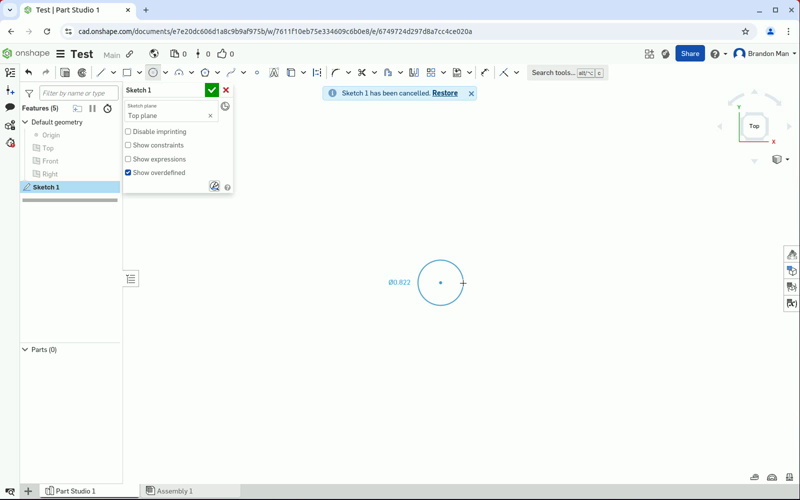
scroll(-6)
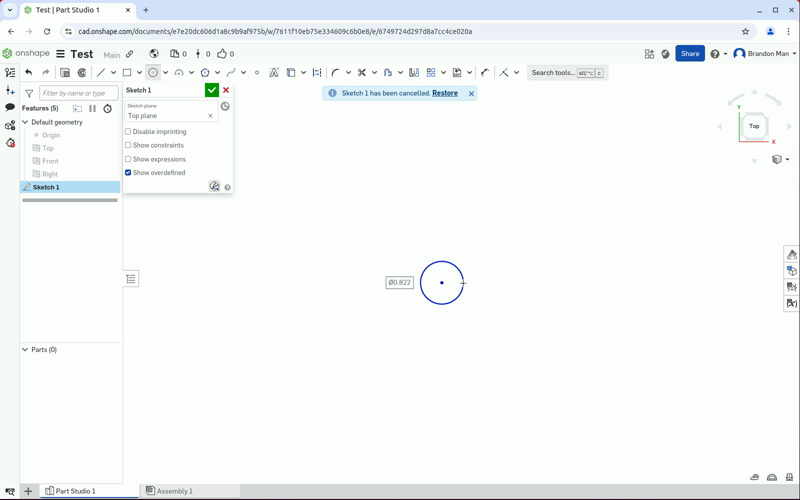
scroll(-6)
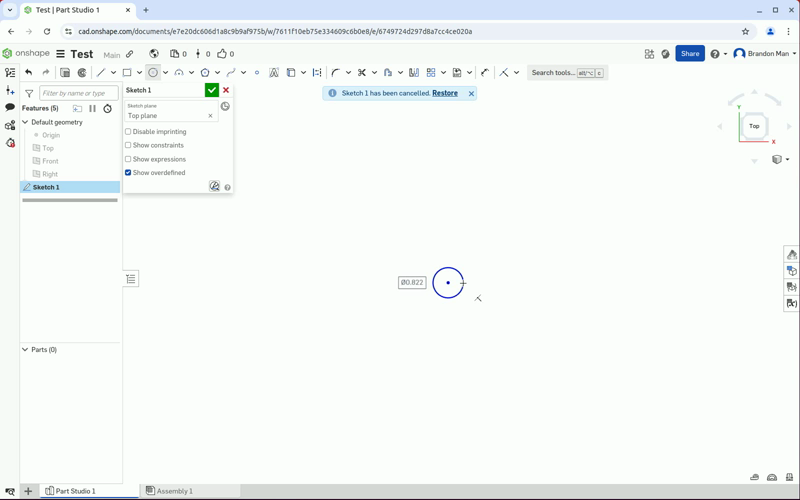
scroll(-6)
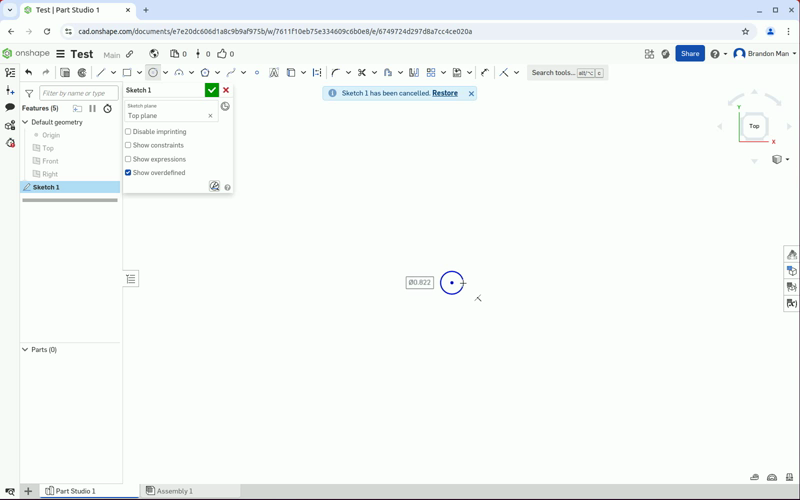
scroll(-6)
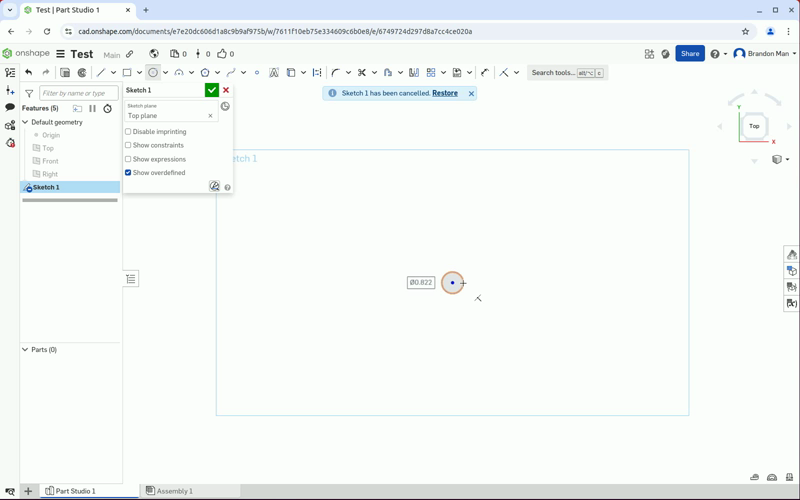
scroll(-6)
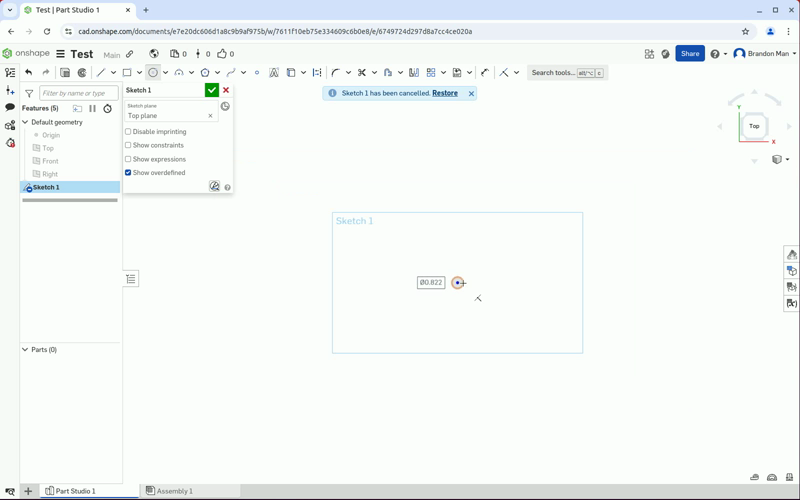
scroll(-6)
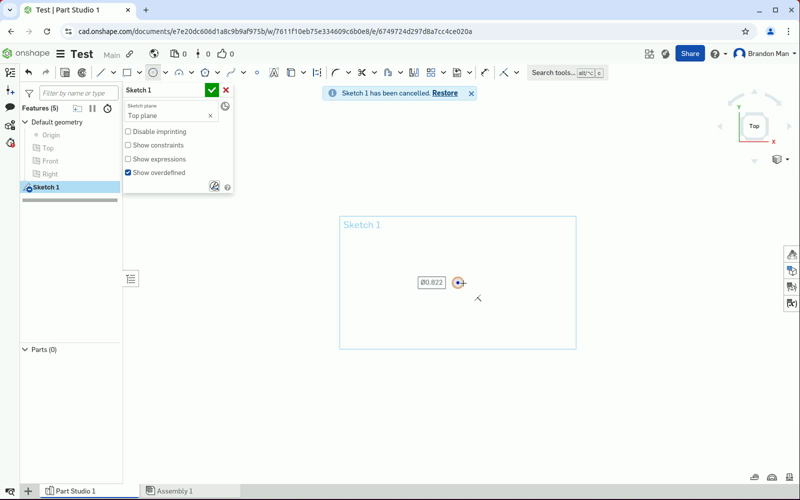
scroll(-6)
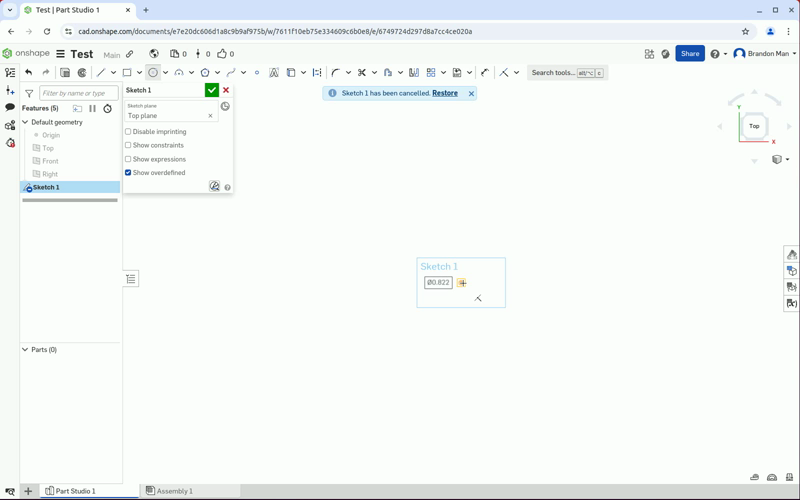
key(esc)
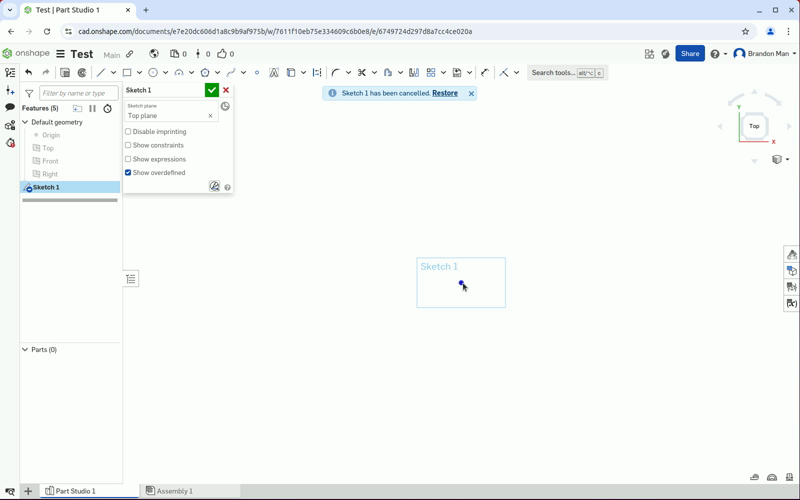
mouse_move(462, 282)
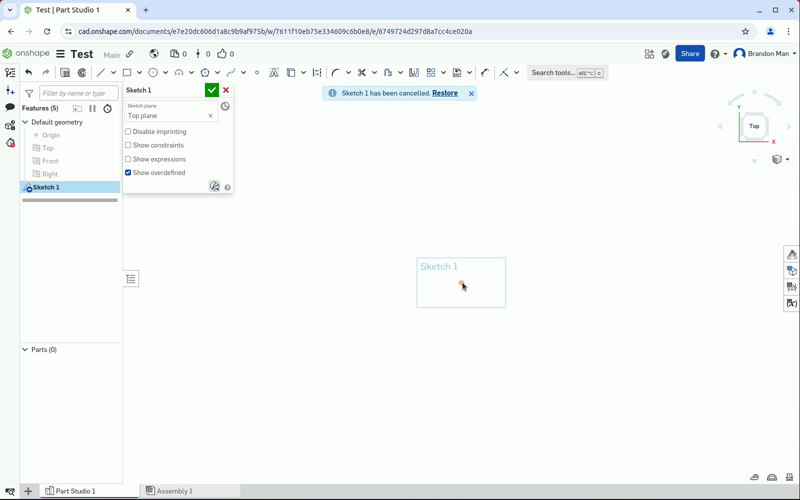
scroll(6)
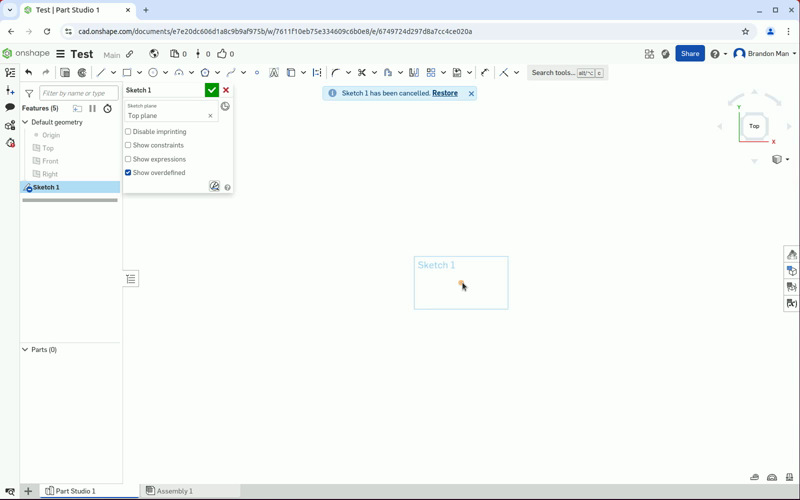
scroll(6)
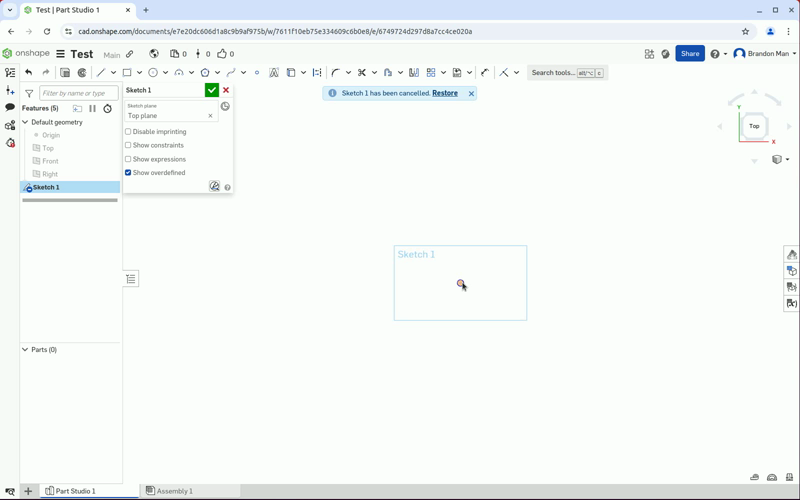
scroll(6)
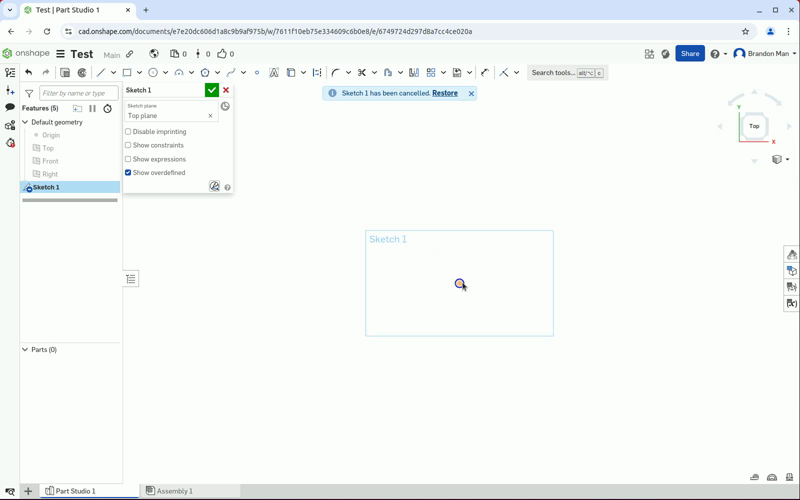
scroll(6)
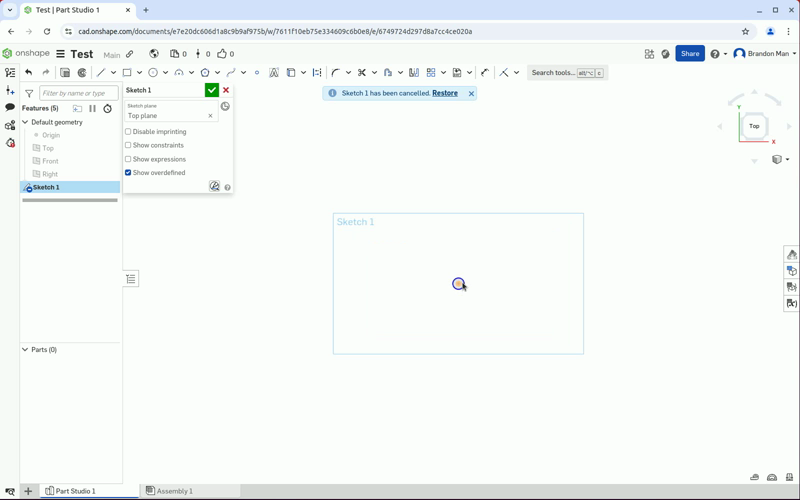
scroll(6)
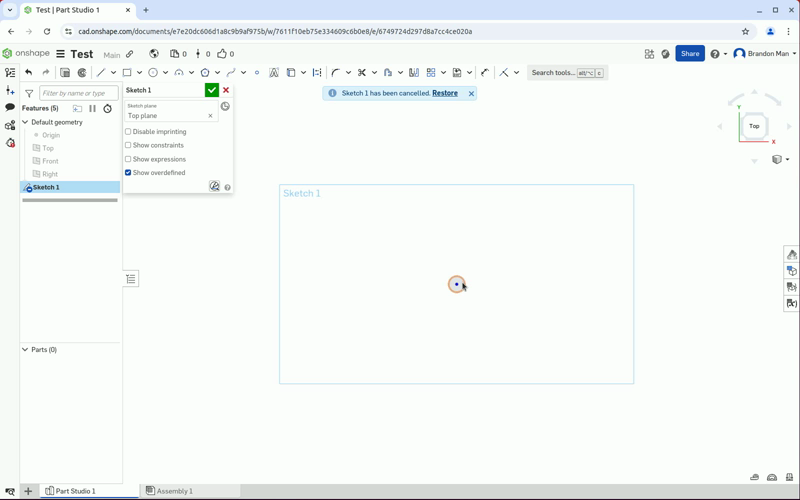
scroll(6)
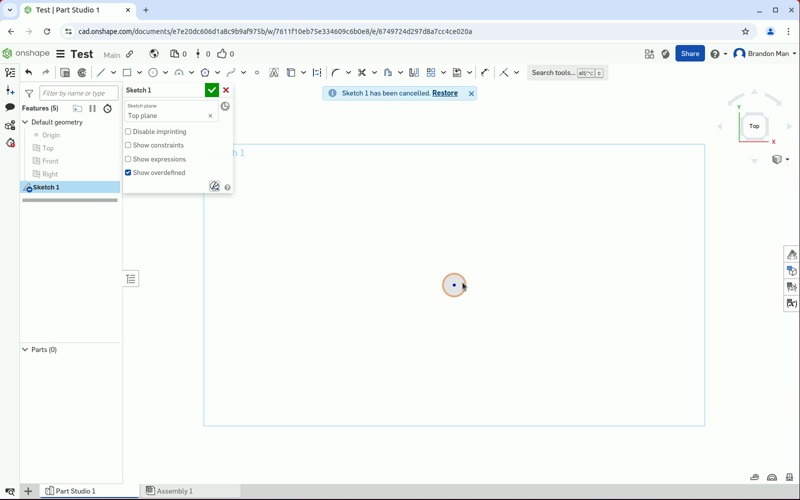
scroll(6)
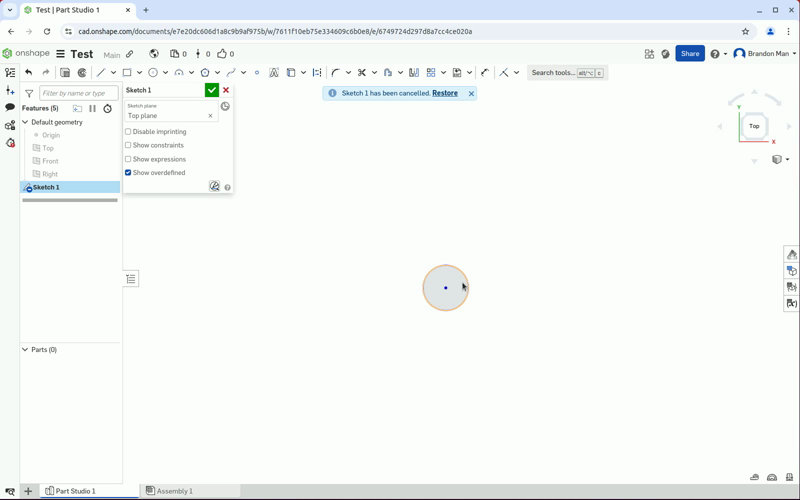
click(462, 282)
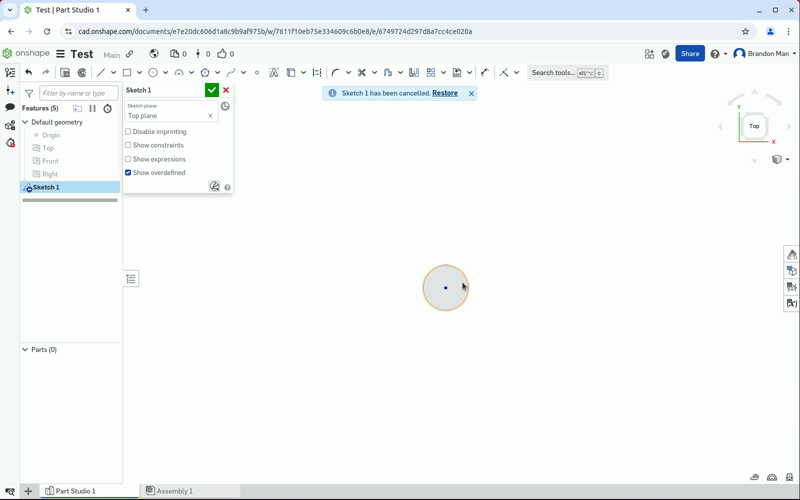
scroll(-6)
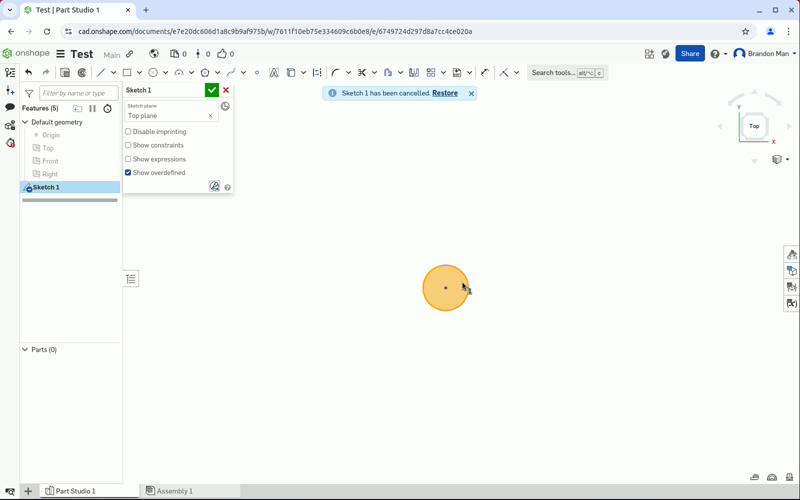
scroll(-6)
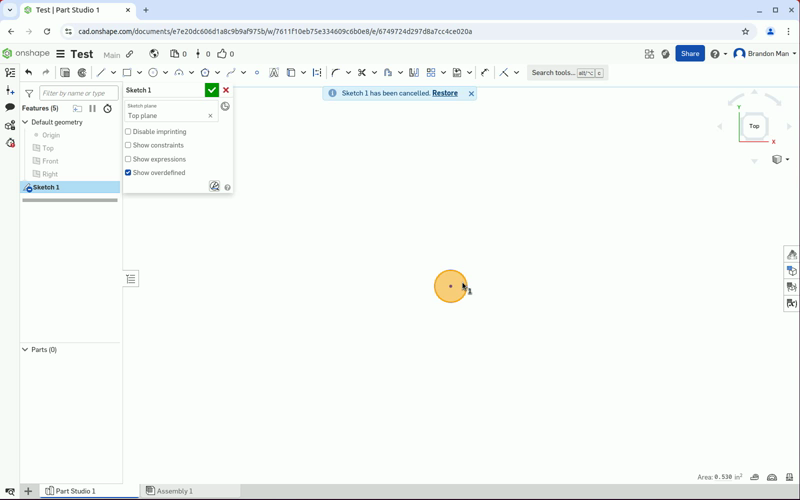
scroll(-6)
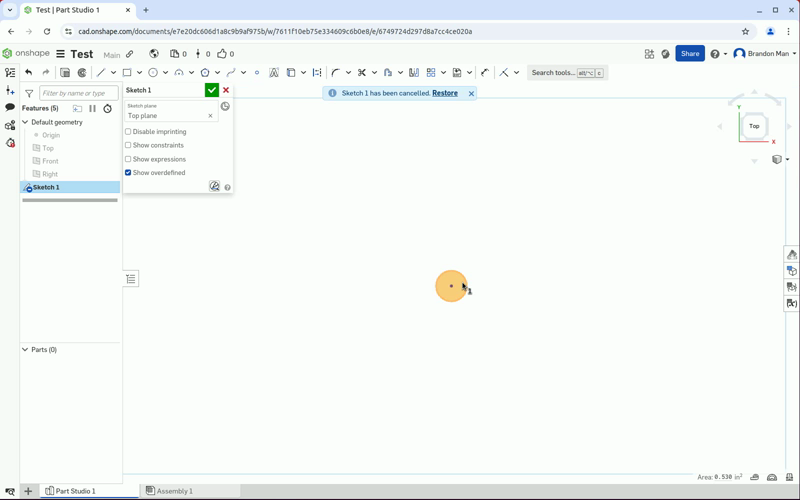
scroll(-6)
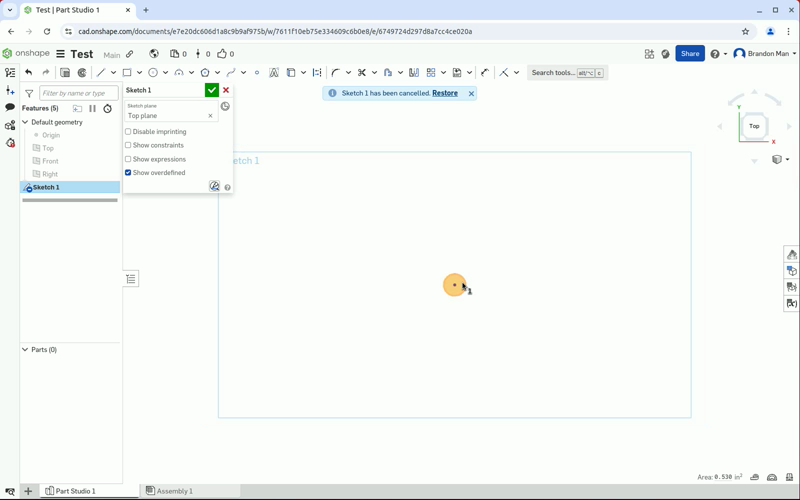
scroll(-6)
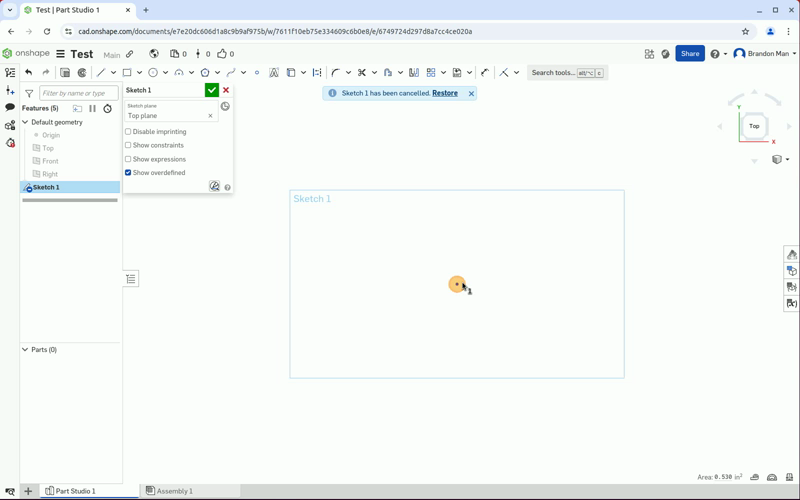
scroll(-6)
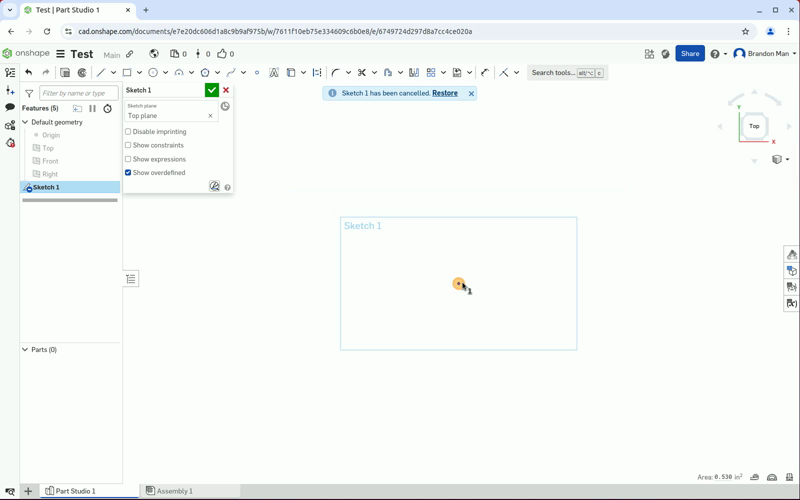
scroll(-6)
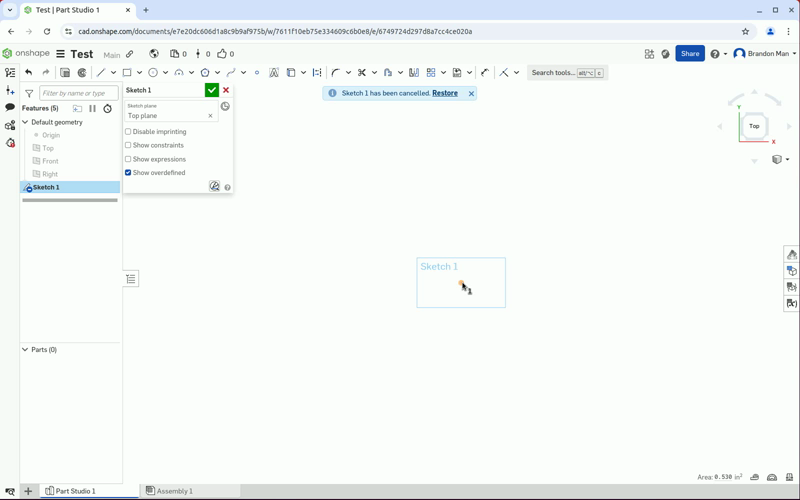
mouse_move(73, 352)
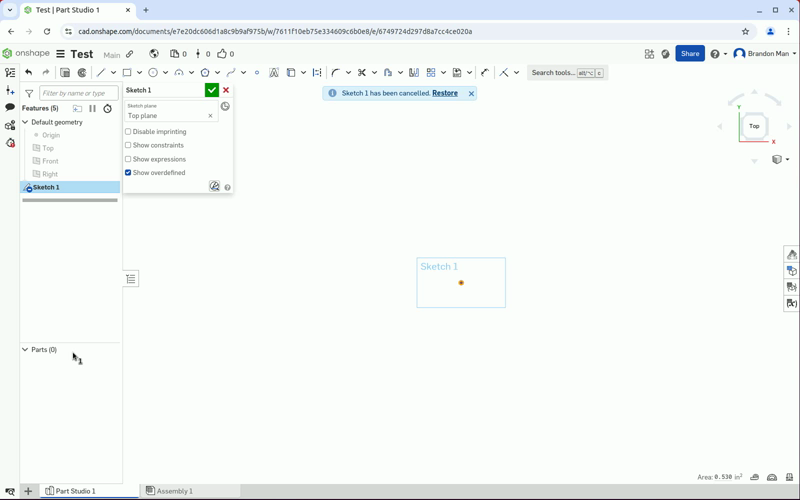
key(shift+y)
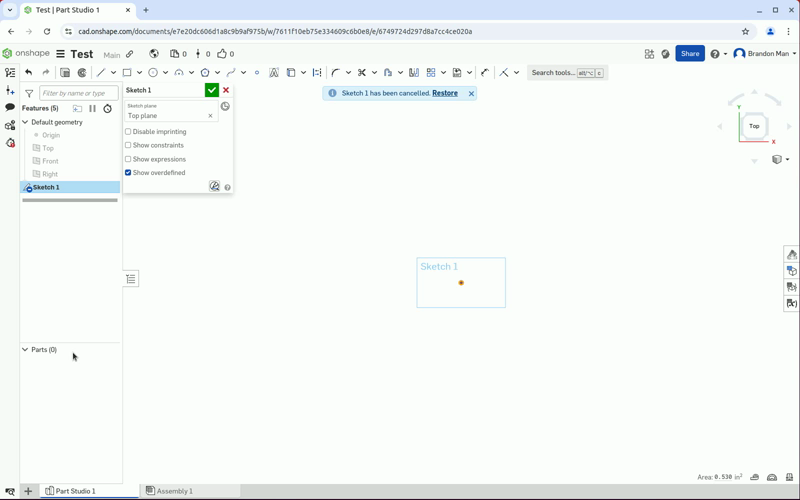
key(shift+e)
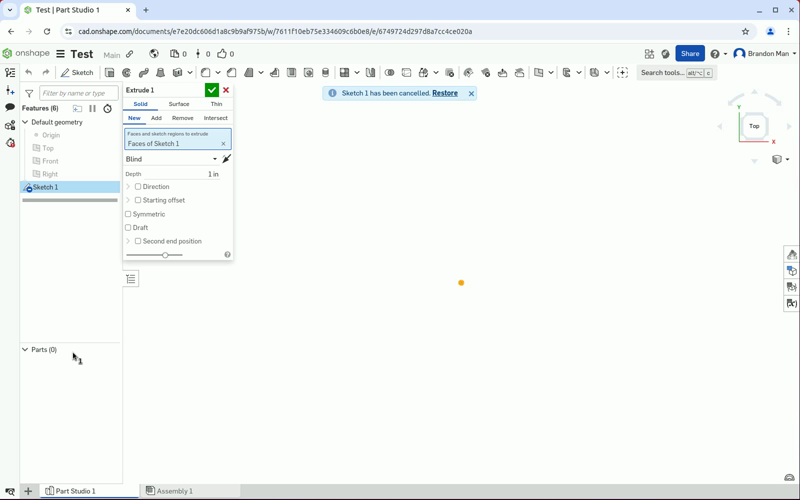
mouse_move(143, 106)
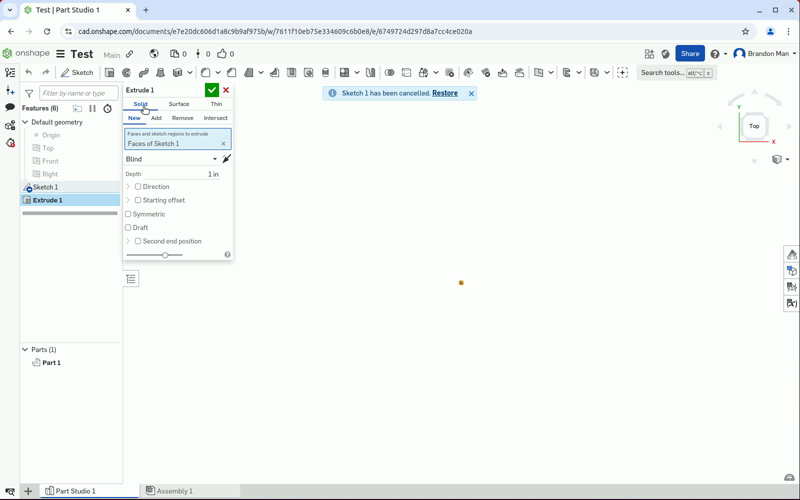
click(143, 106)
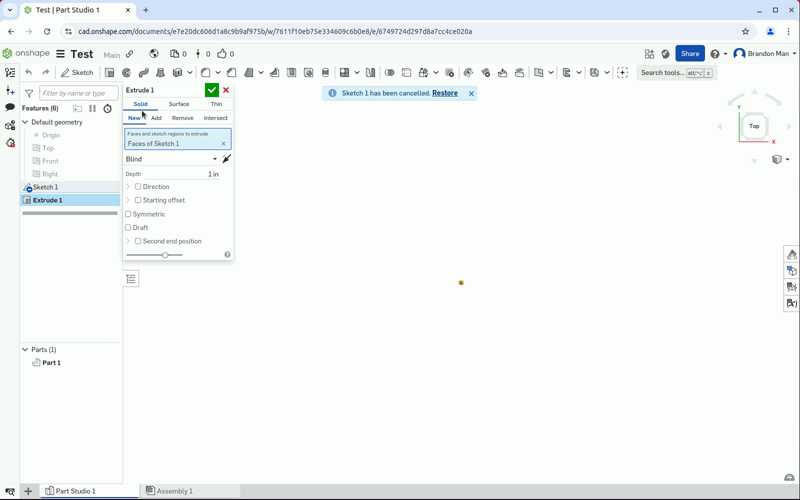
mouse_move(137, 120)
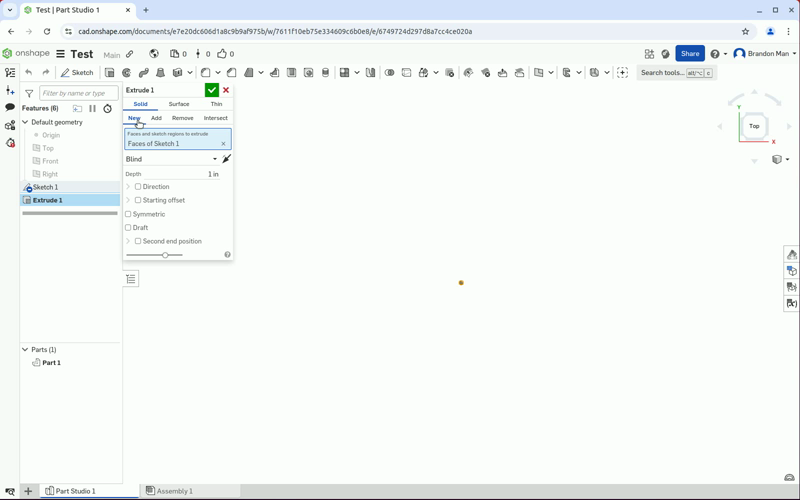
click(137, 120)
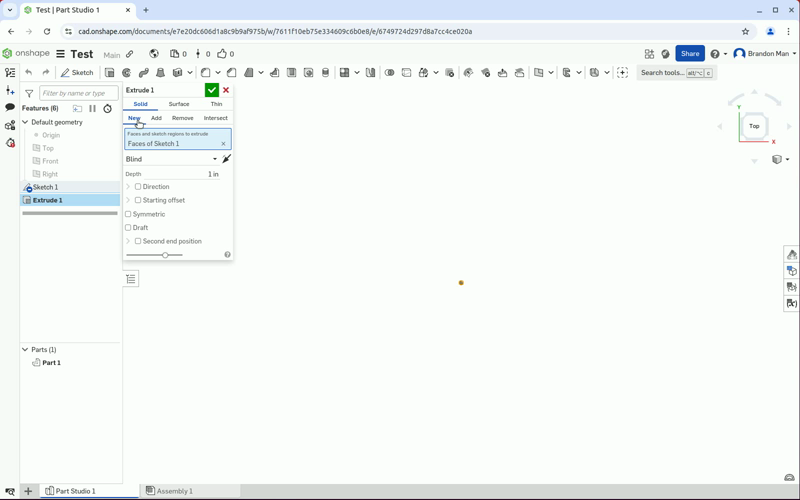
key(tab, 4)
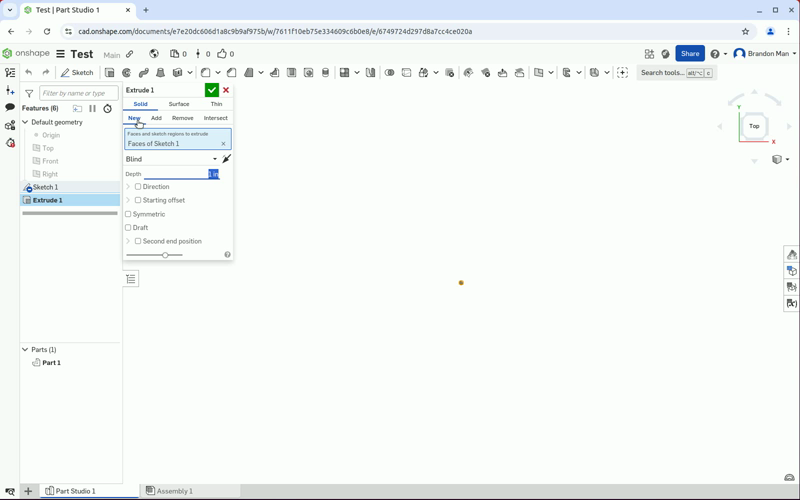
text(-19.979)
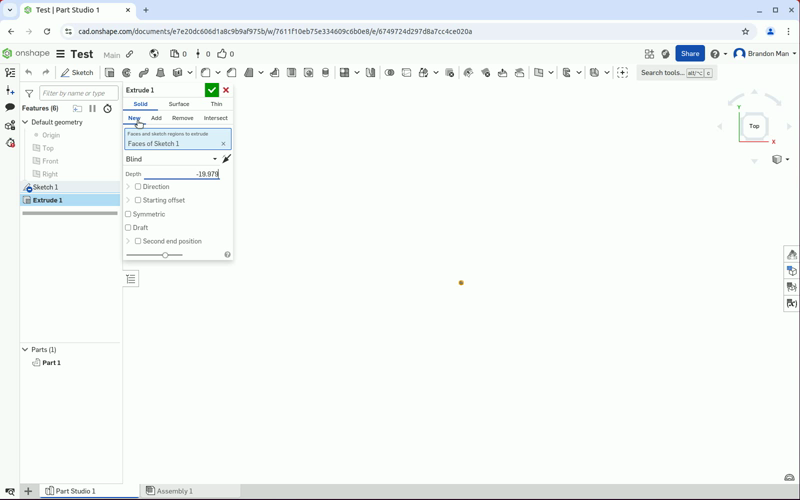
key(enter)
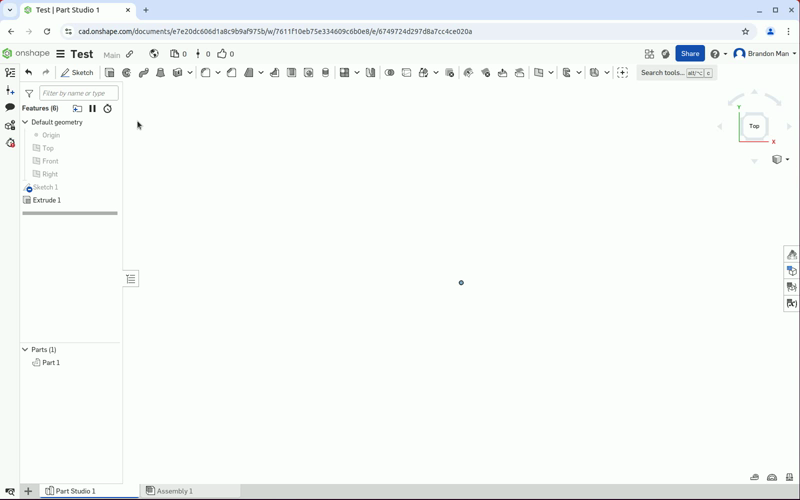
key(shift+h)
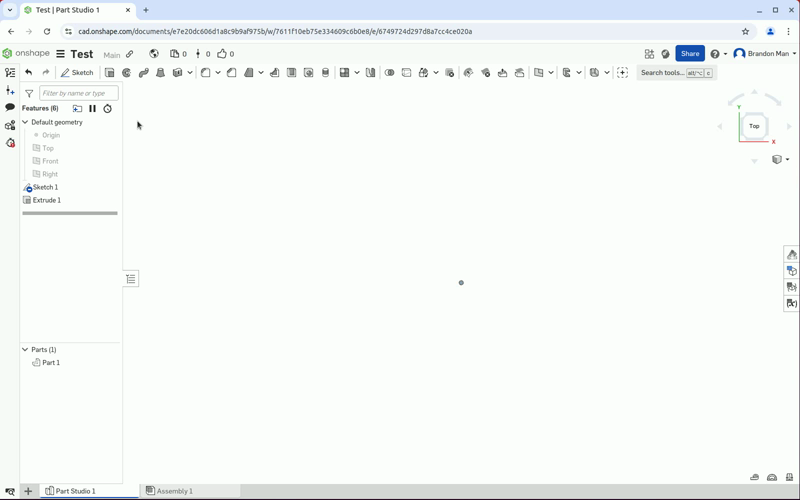
key(shift+h)
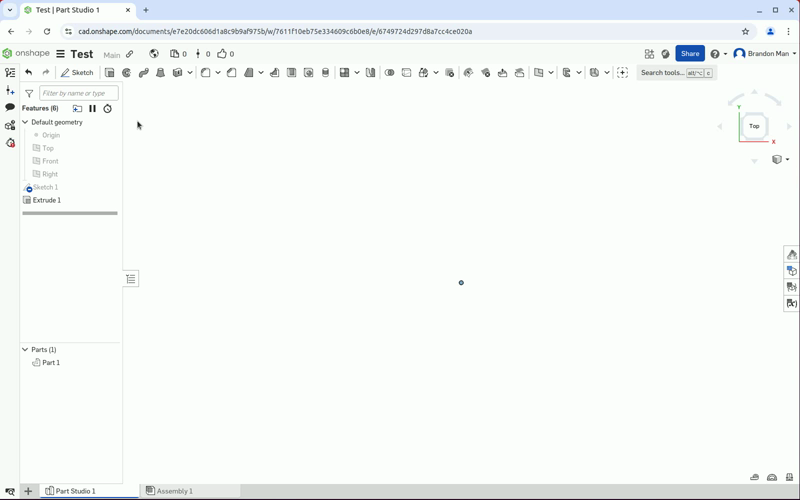
mouse_move(73, 189)
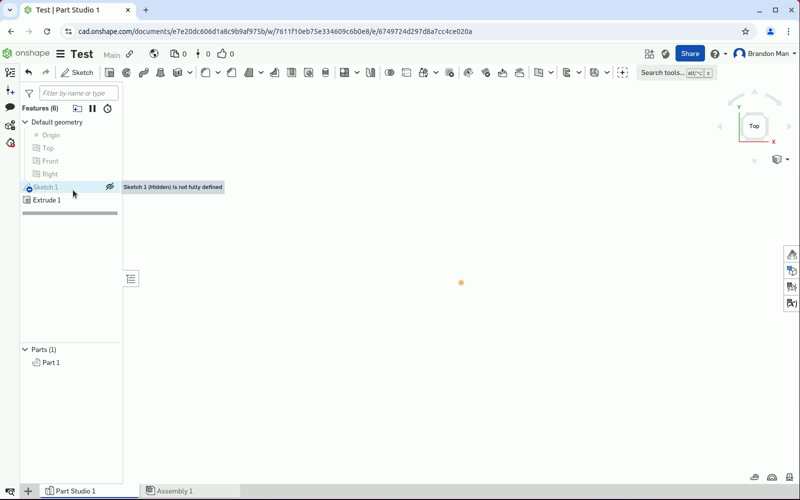
click(73, 189)
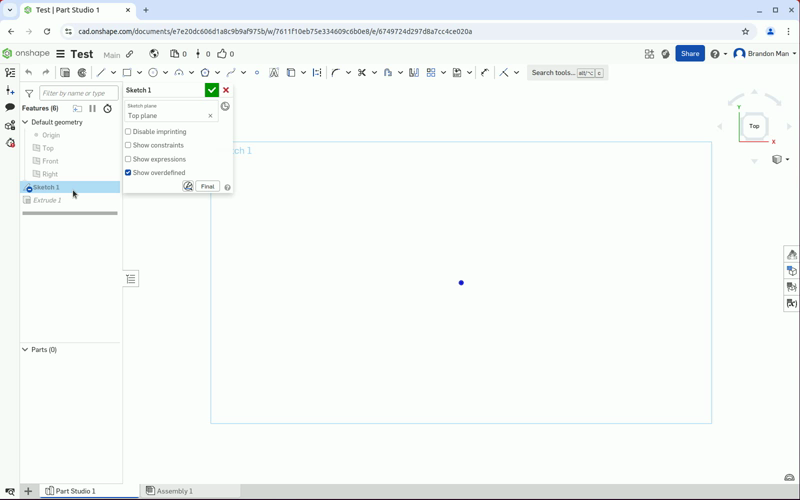
mouse_move(229, 92)
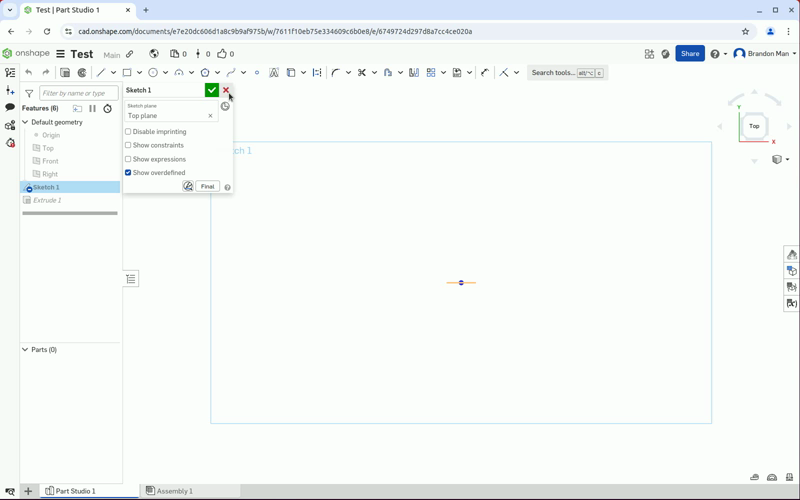
click(229, 92)
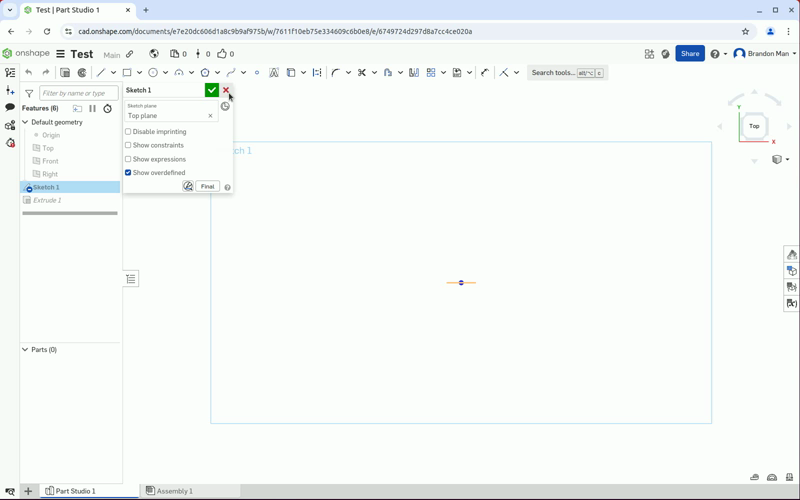
key(shift+s)
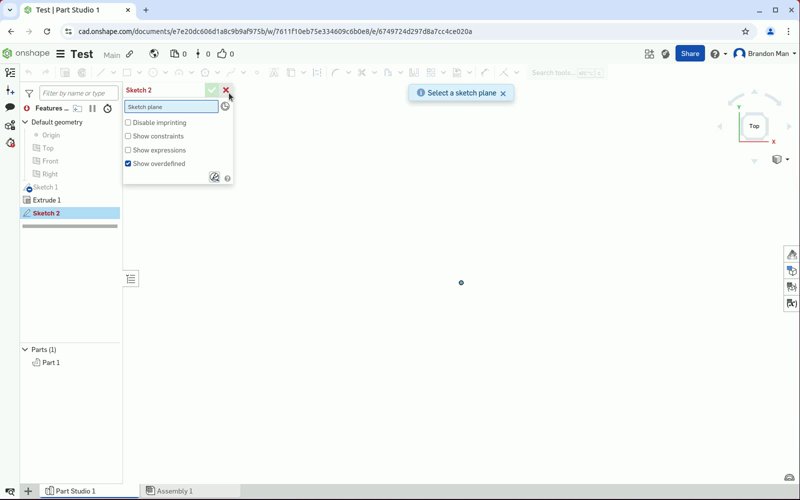
mouse_move(73, 150)
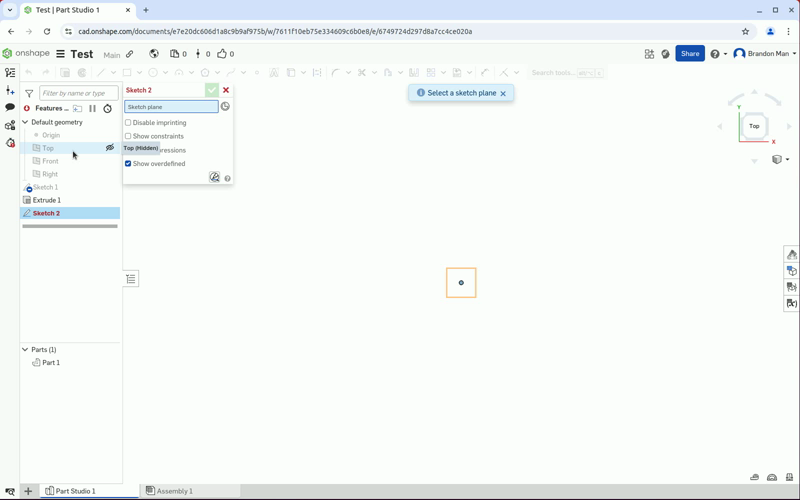
click(73, 150)
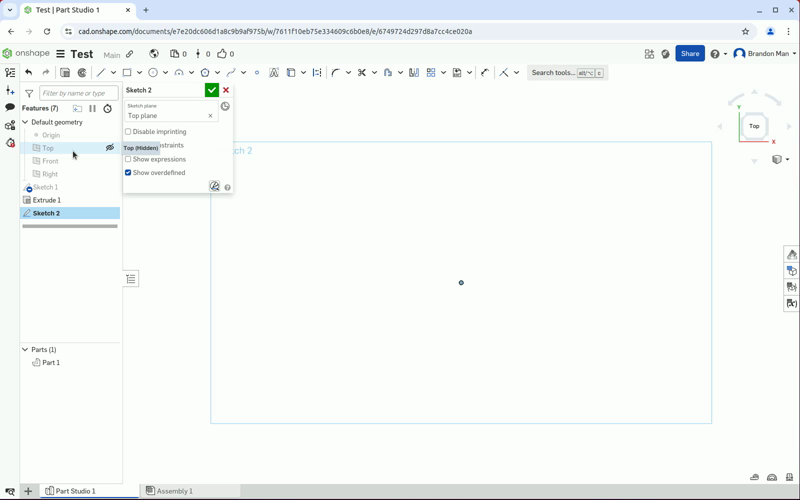
mouse_move(73, 352)
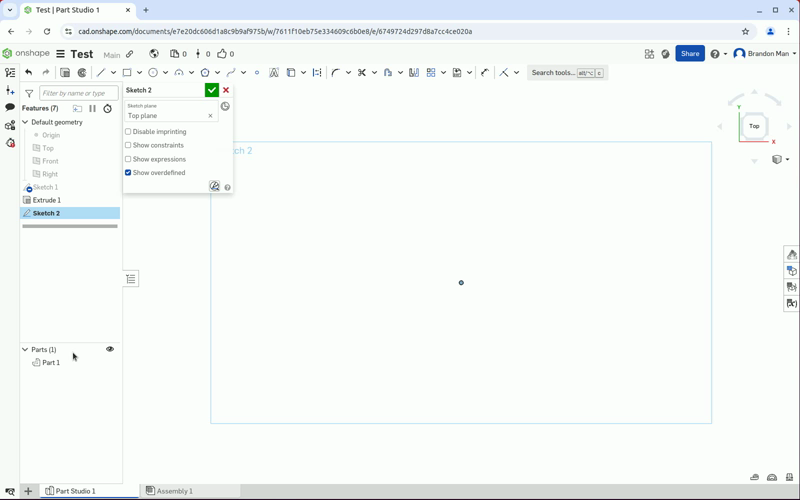
key(y)
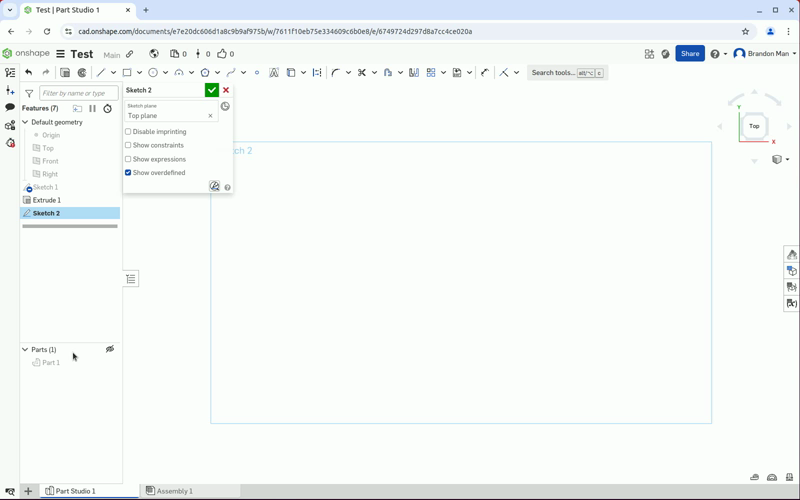
key(c)
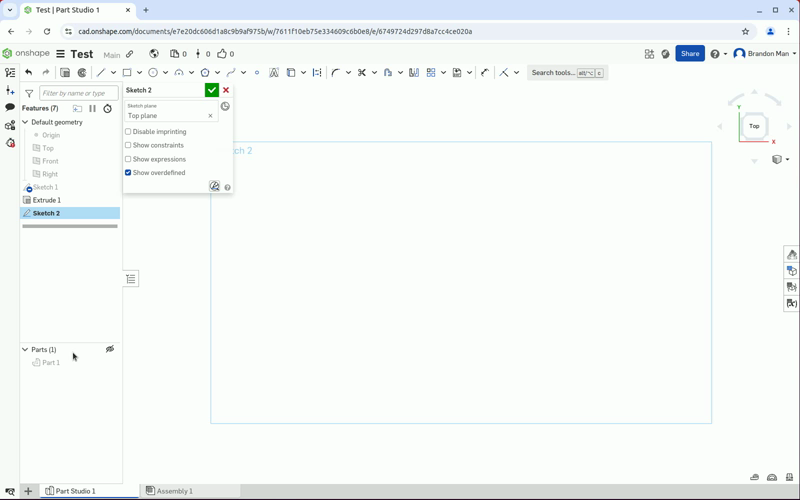
key_down(shift)
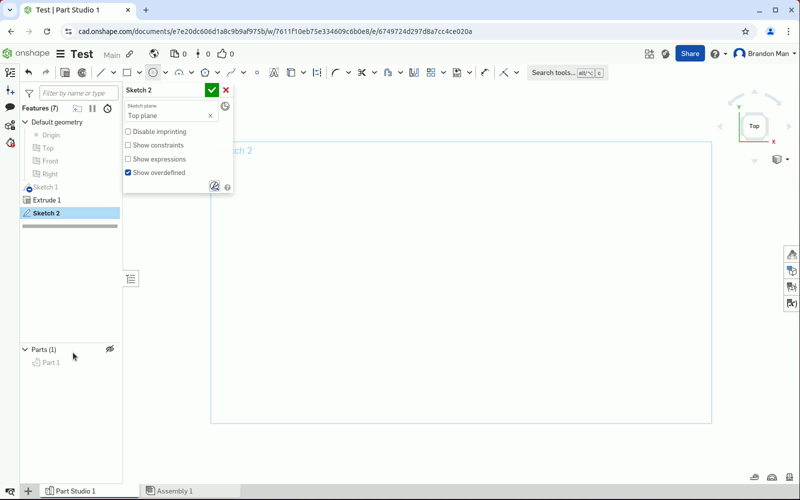
mouse_move(350, 282)
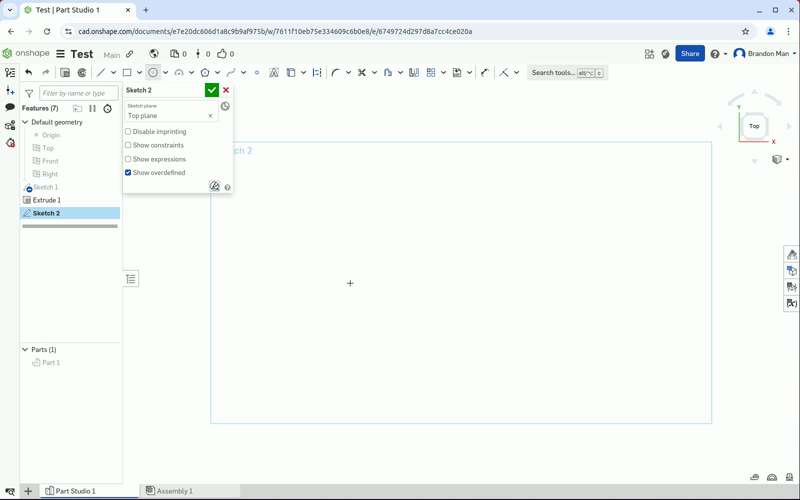
click(350, 282)
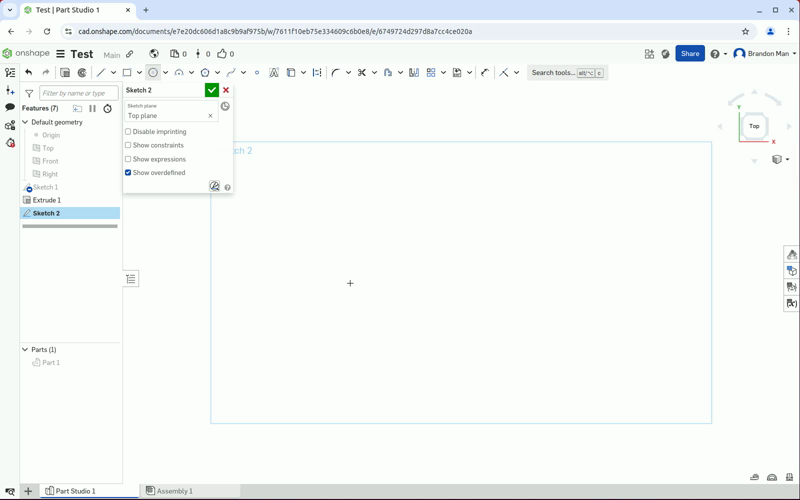
key_up(shift)
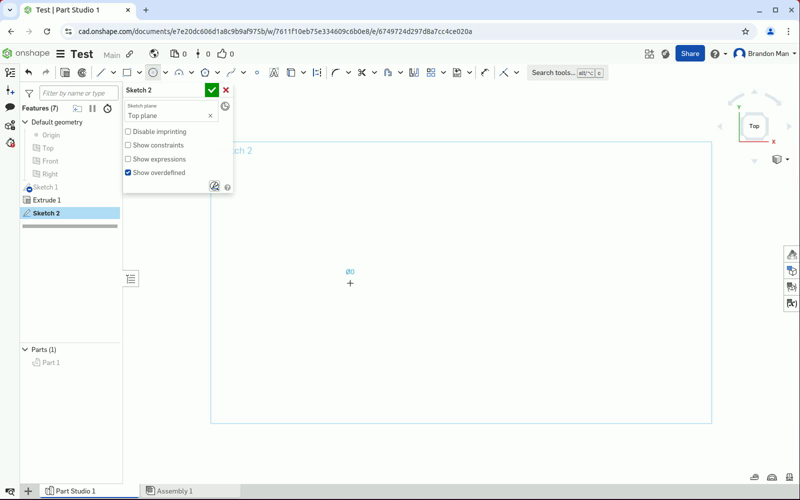
mouse_move(351, 282)
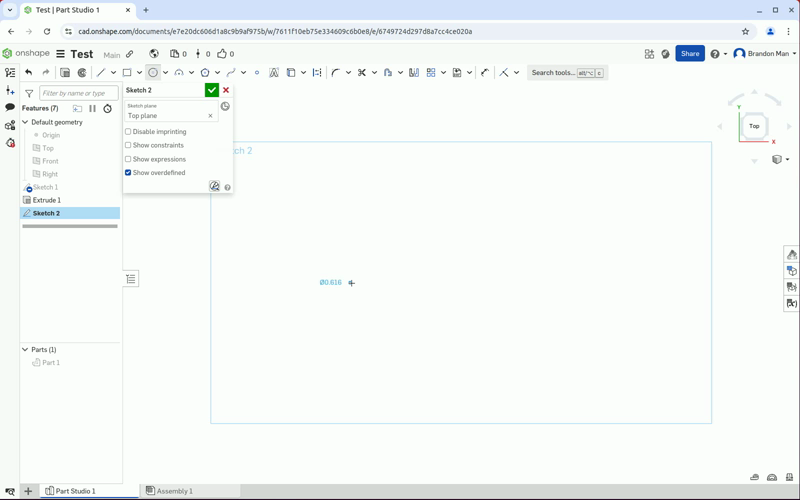
scroll(6)
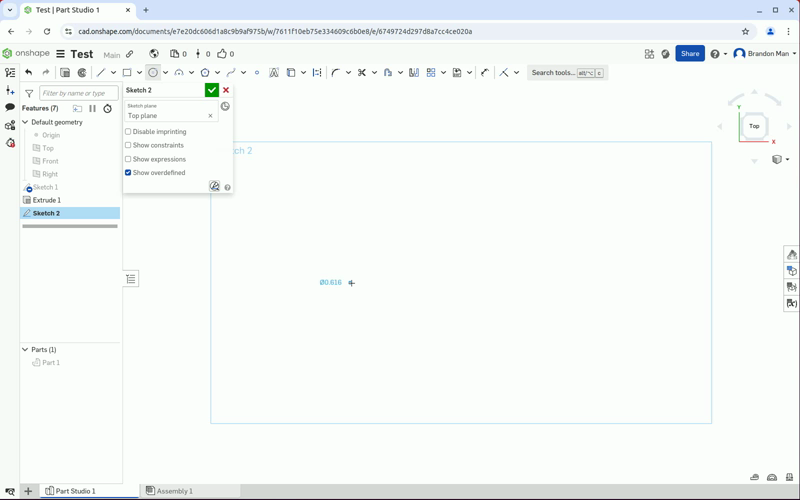
scroll(6)
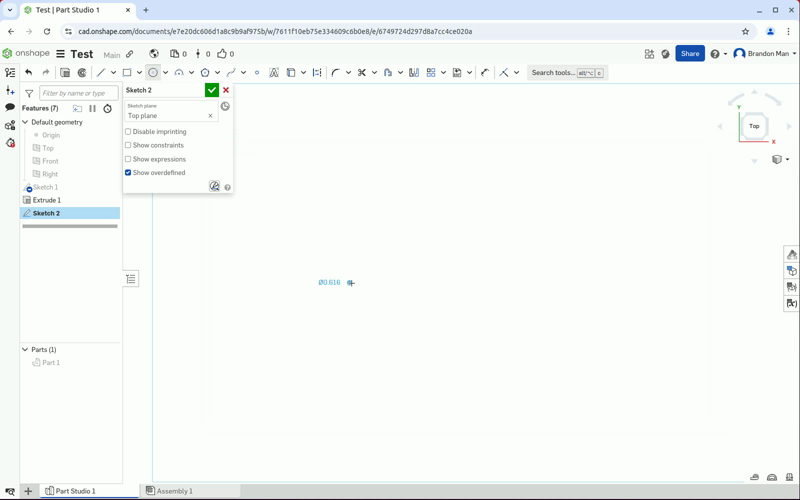
scroll(6)
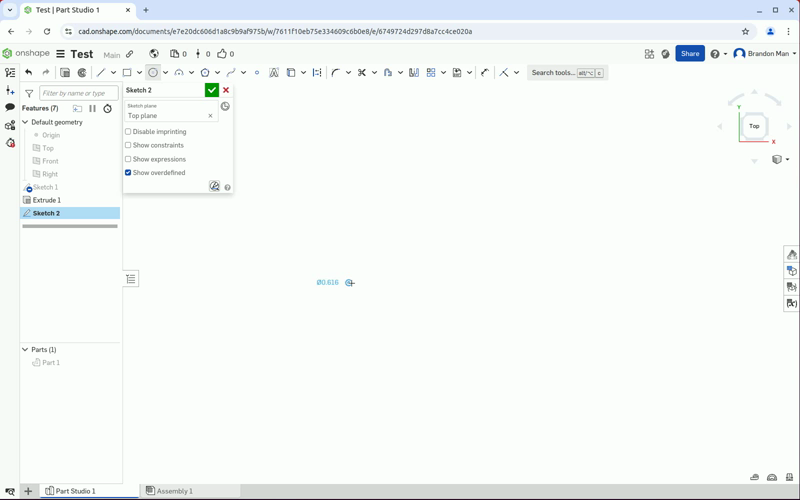
scroll(6)
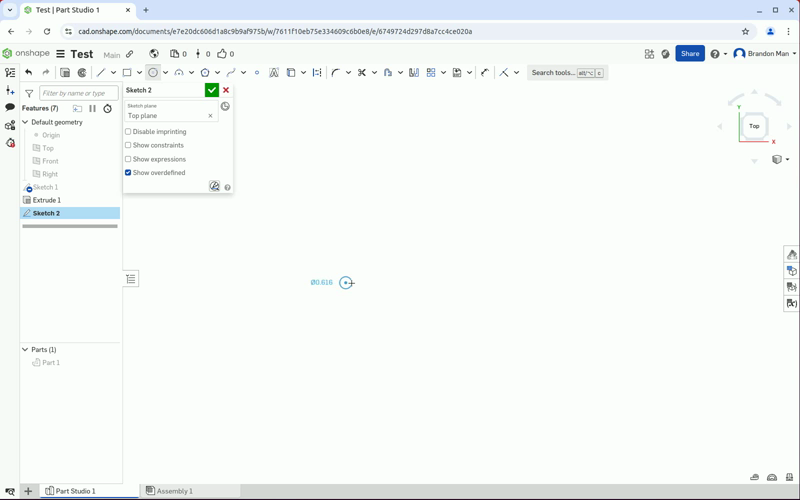
scroll(6)
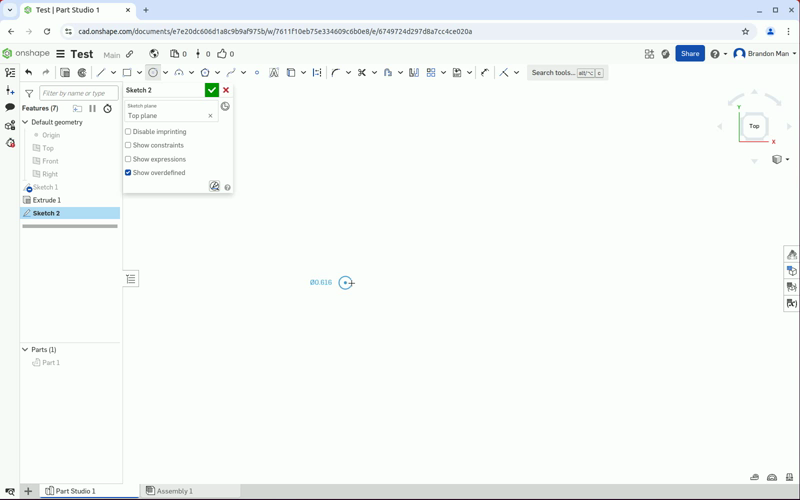
scroll(6)
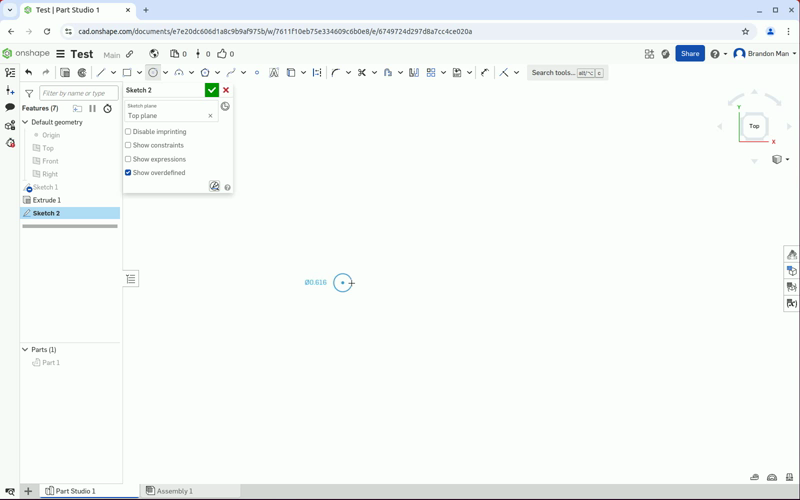
scroll(6)
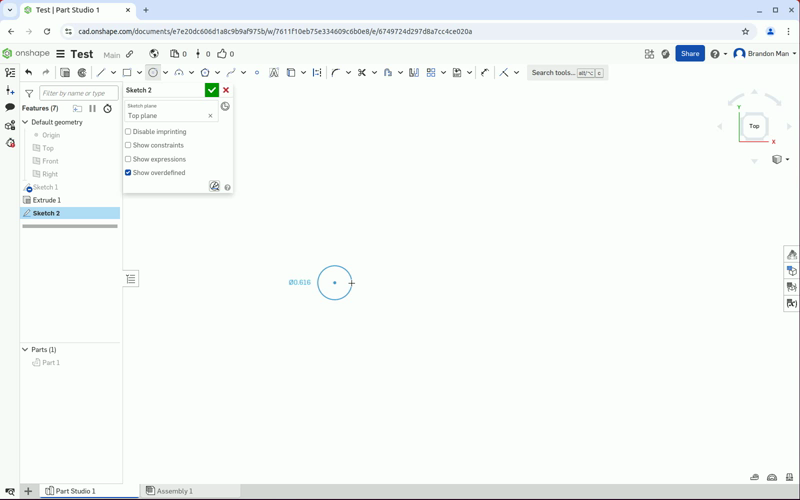
click(351, 282)
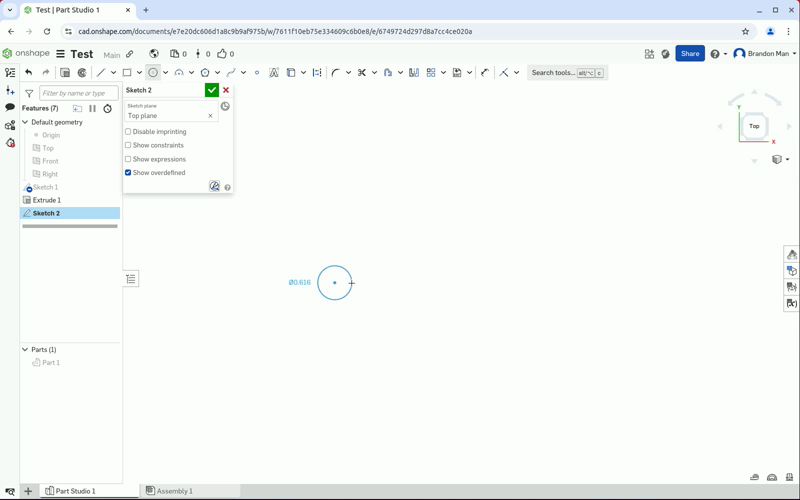
scroll(-6)
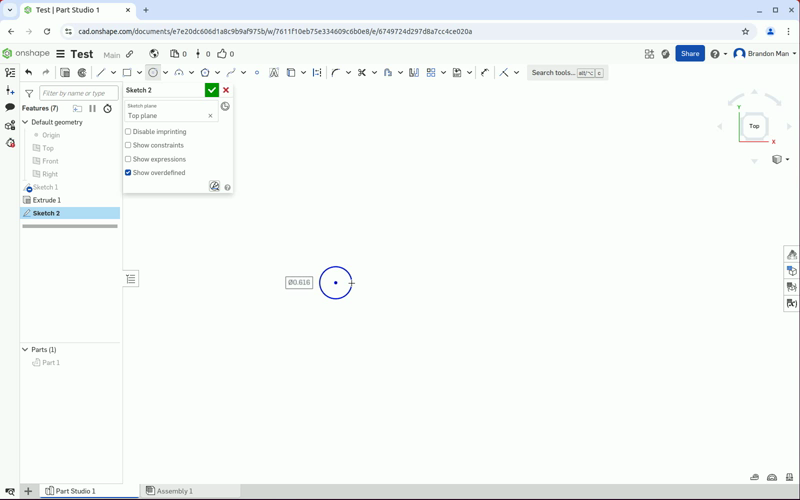
scroll(-6)
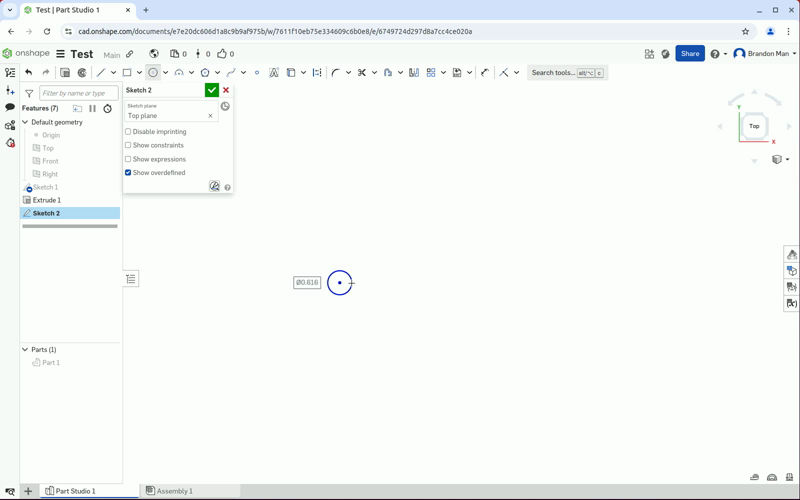
scroll(-6)
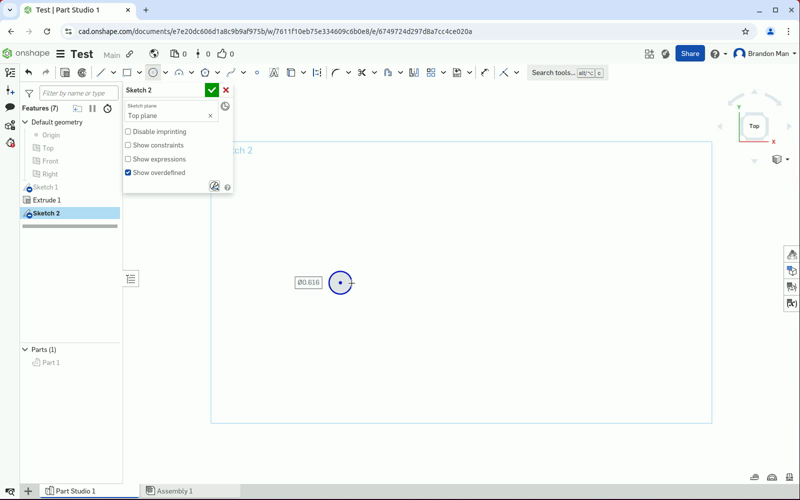
scroll(-6)
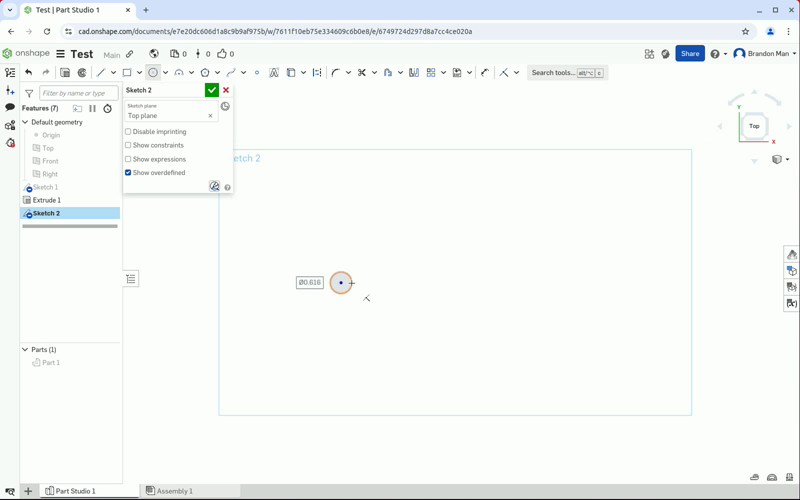
scroll(-6)
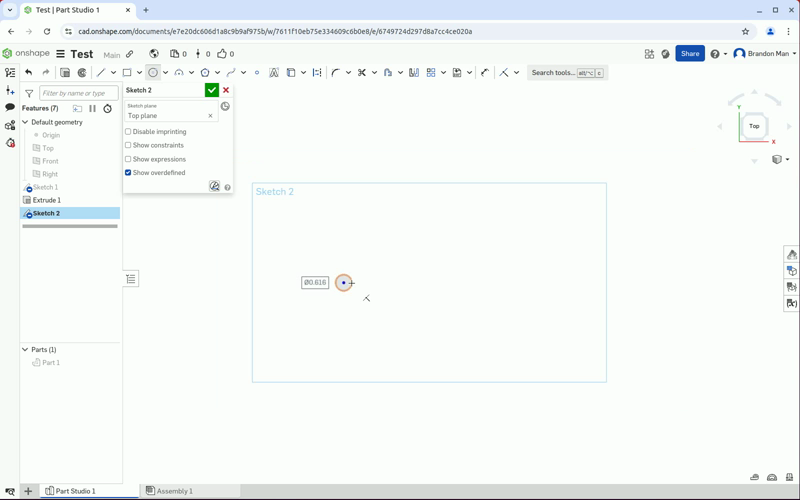
scroll(-6)
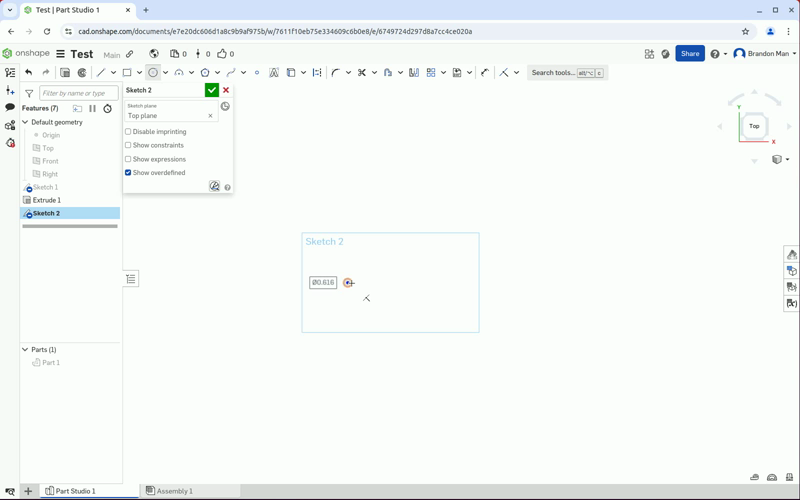
scroll(-6)
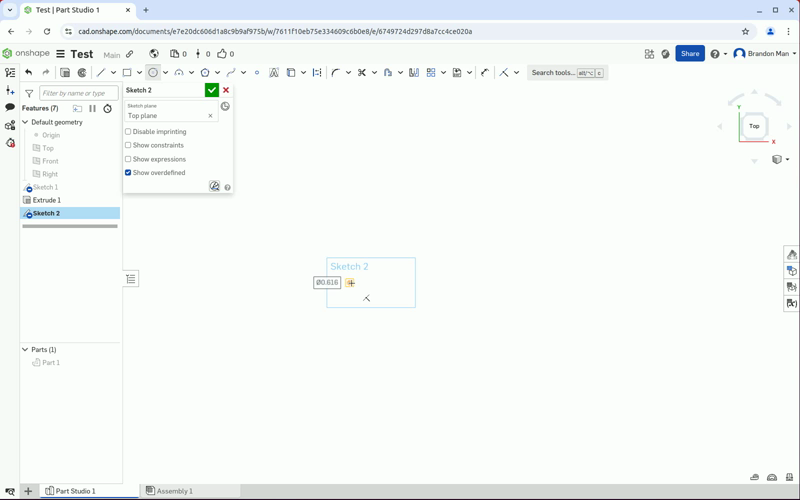
key(esc)
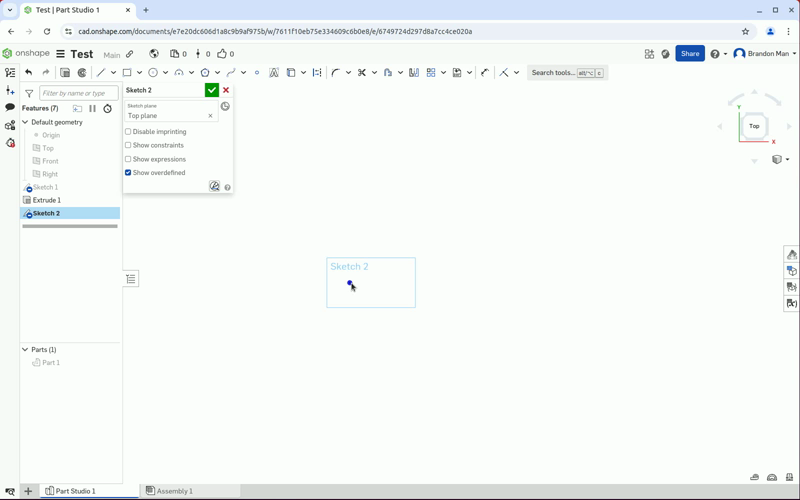
mouse_move(348, 283)
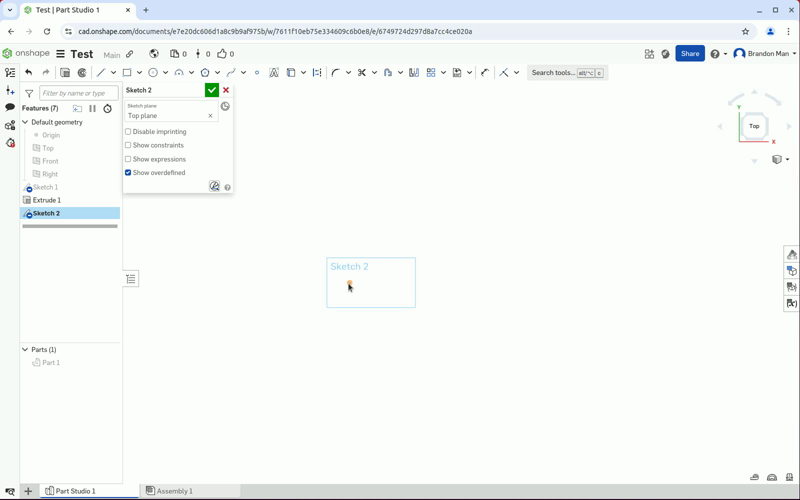
scroll(6)
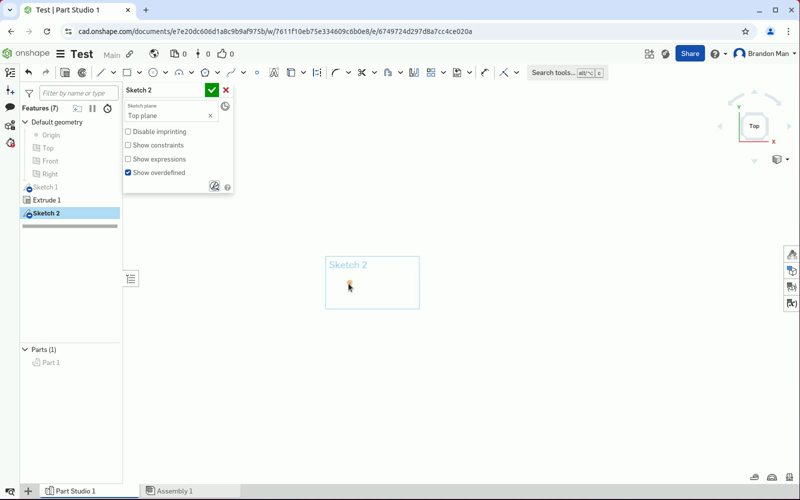
scroll(6)
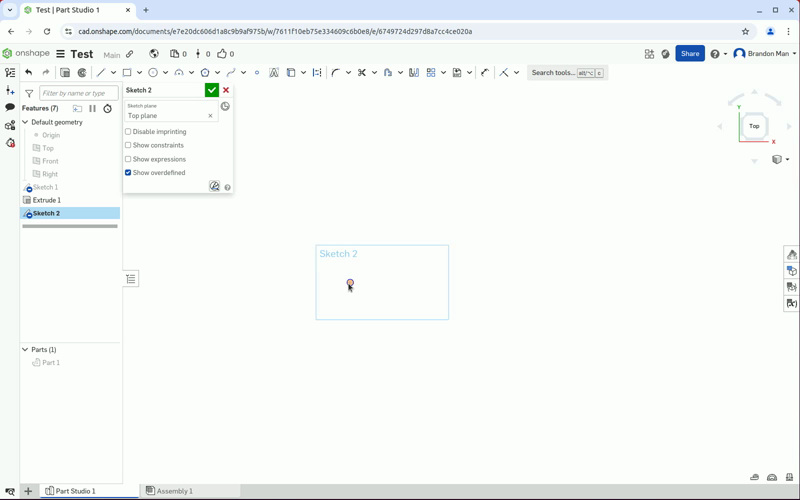
scroll(6)
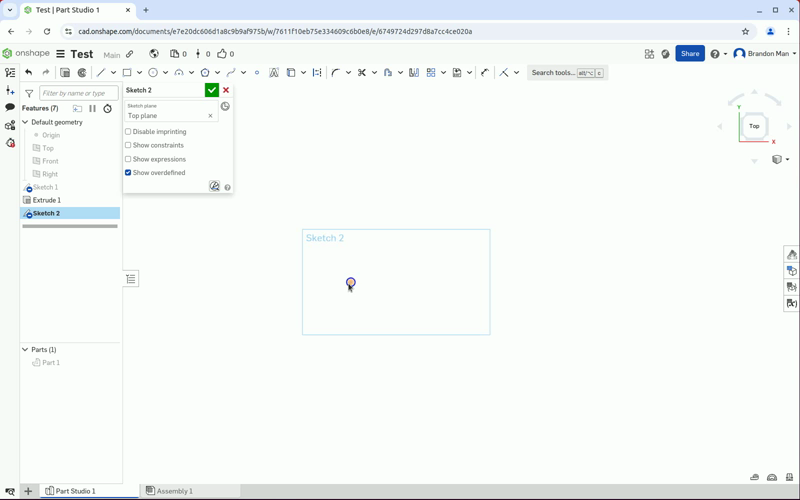
scroll(6)
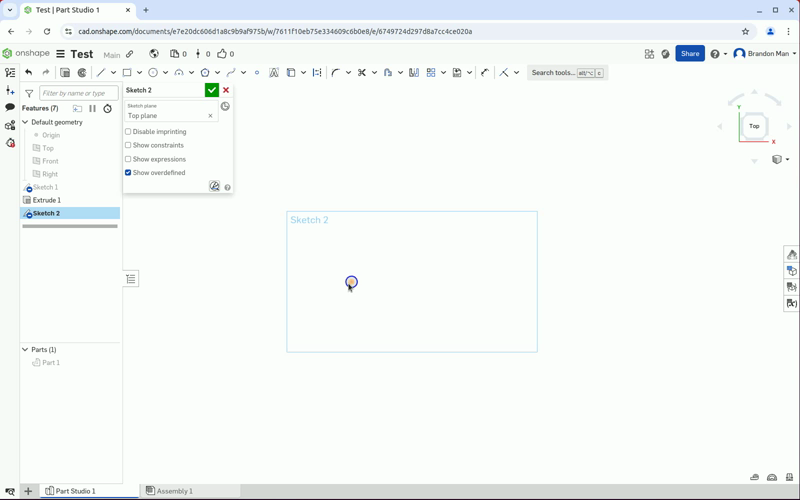
scroll(6)
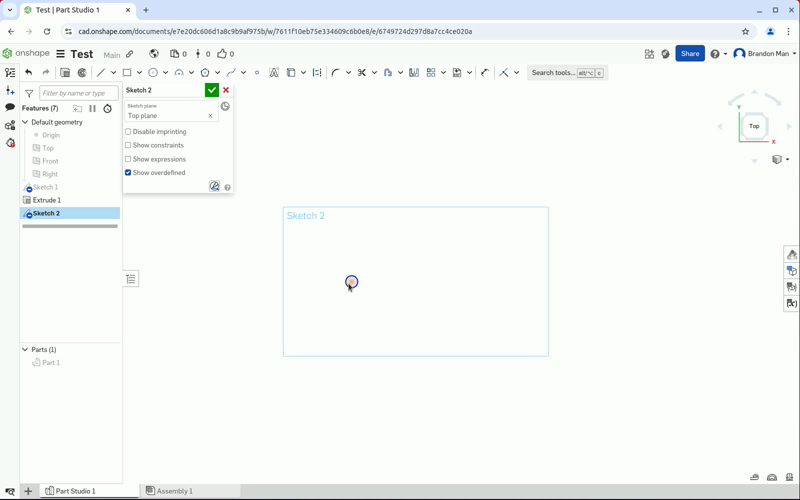
scroll(6)
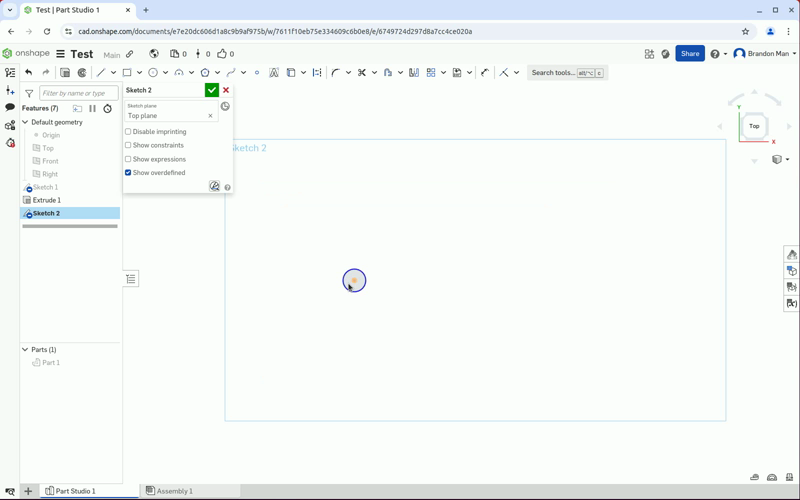
scroll(6)
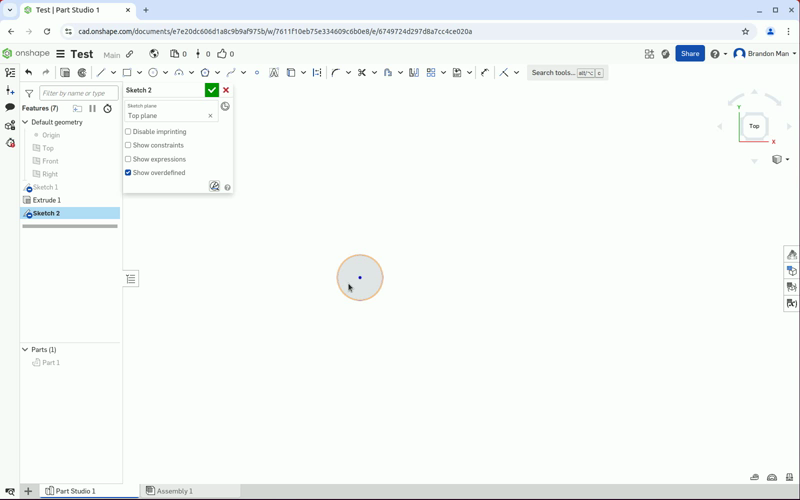
click(348, 283)
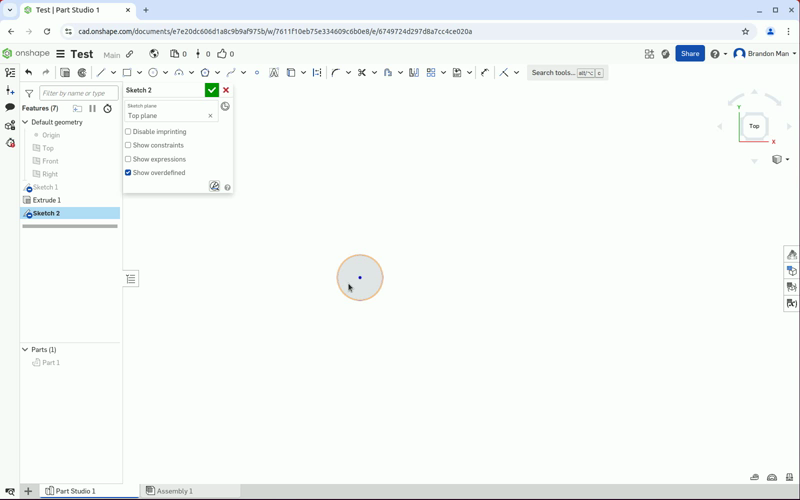
scroll(-6)
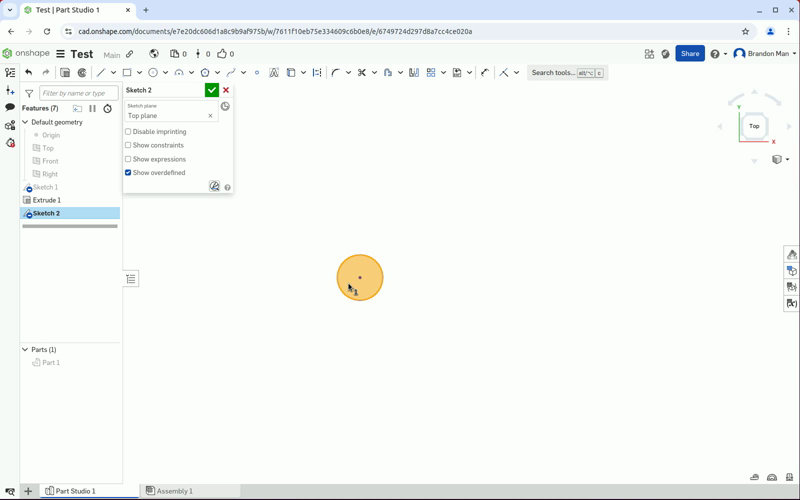
scroll(-6)
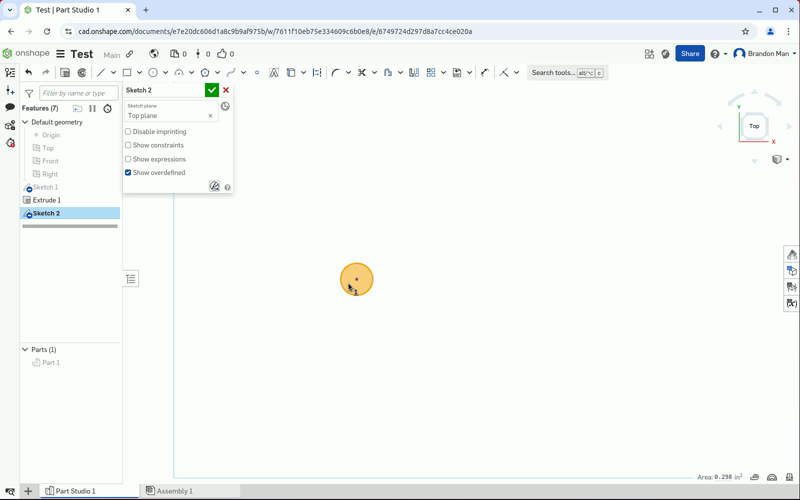
scroll(-6)
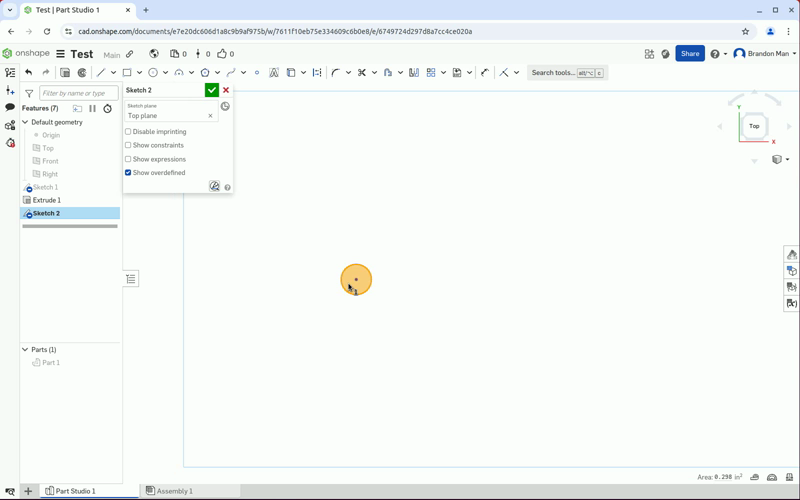
scroll(-6)
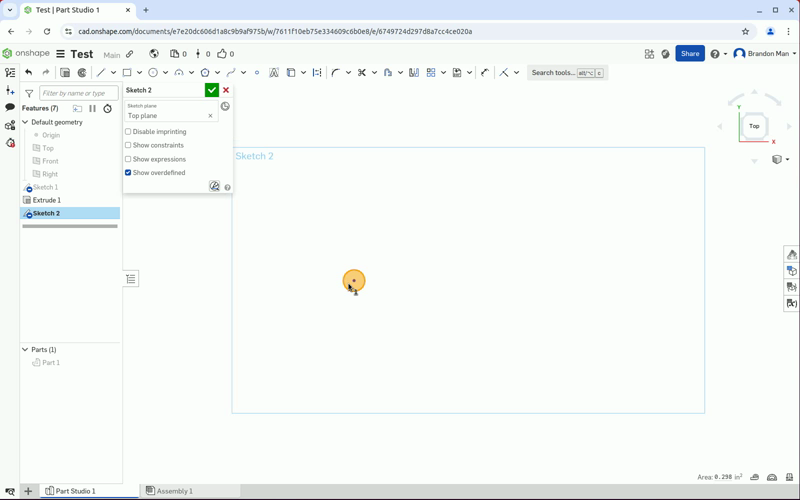
scroll(-6)
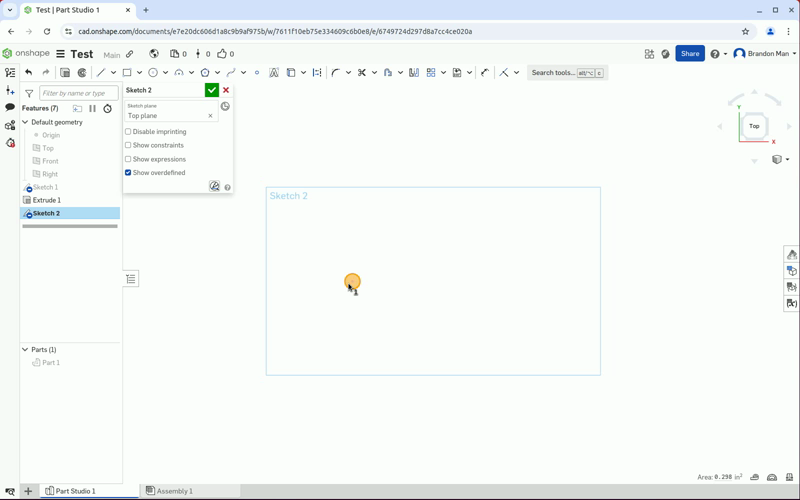
scroll(-6)
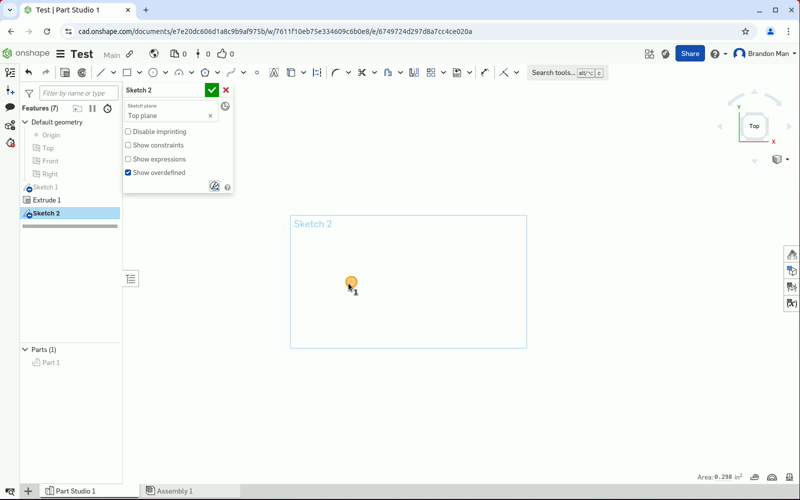
scroll(-6)
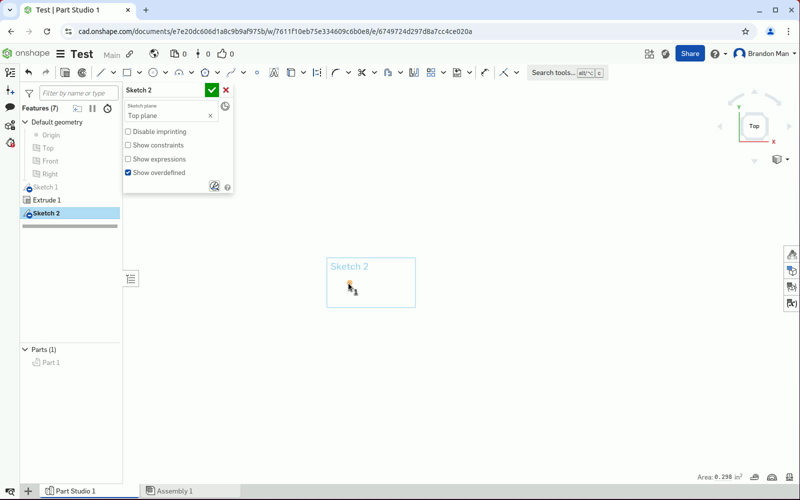
mouse_move(73, 352)
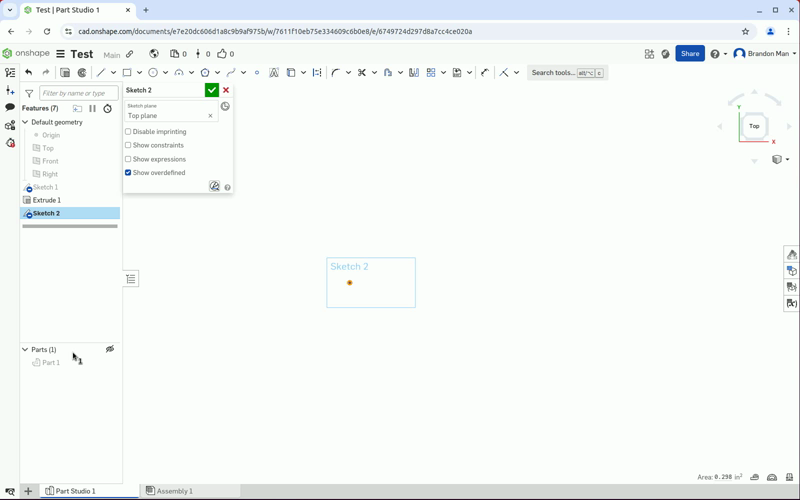
key(shift+y)
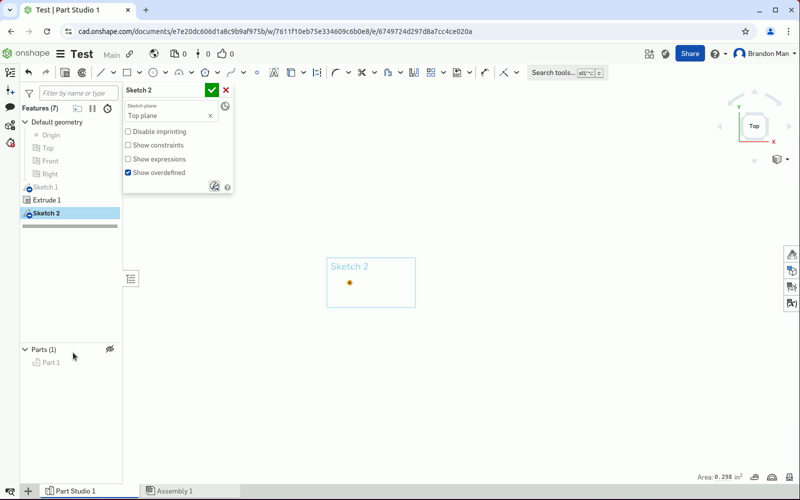
key(shift+e)
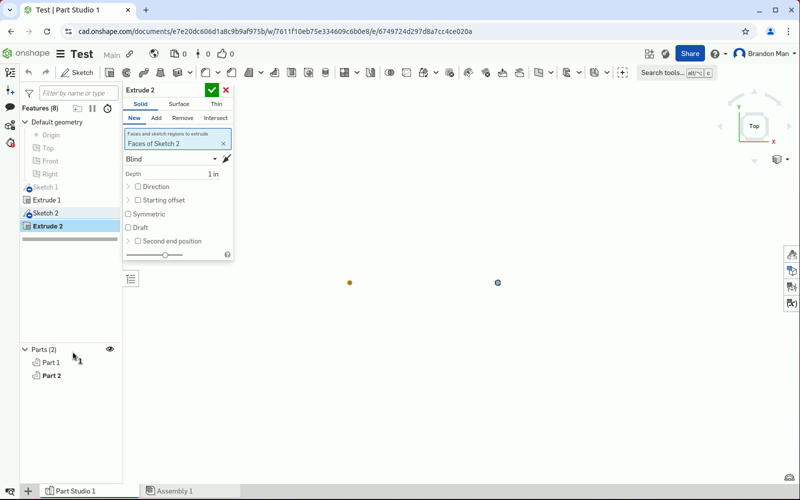
mouse_move(143, 106)
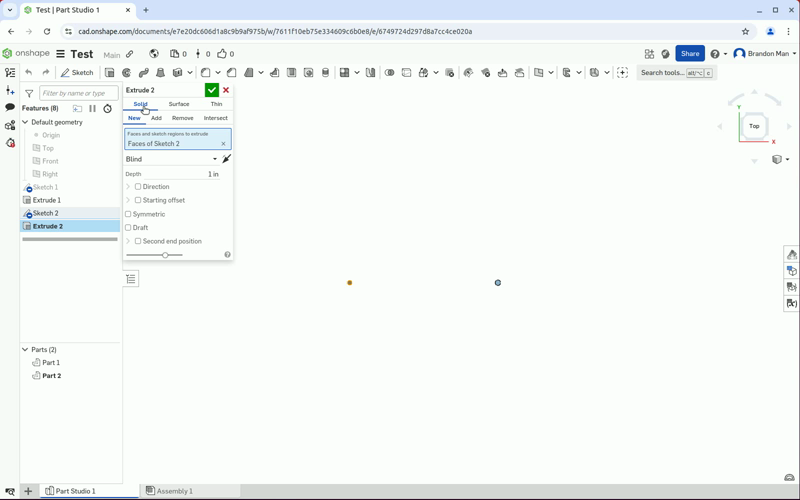
click(143, 106)
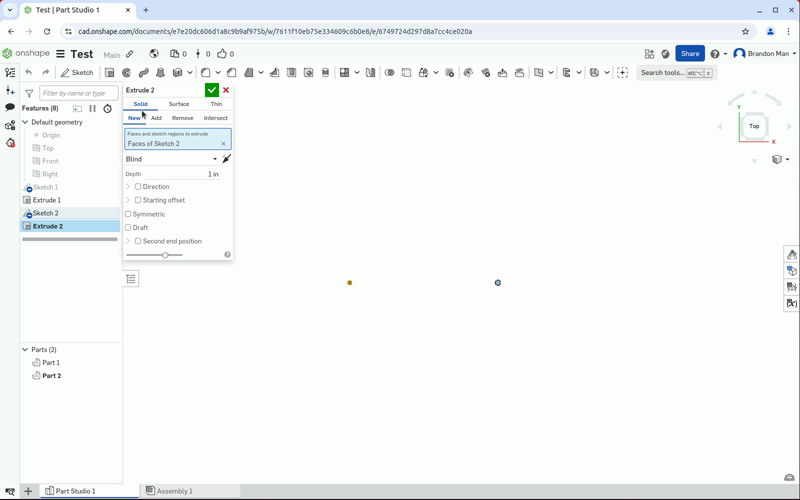
mouse_move(137, 120)
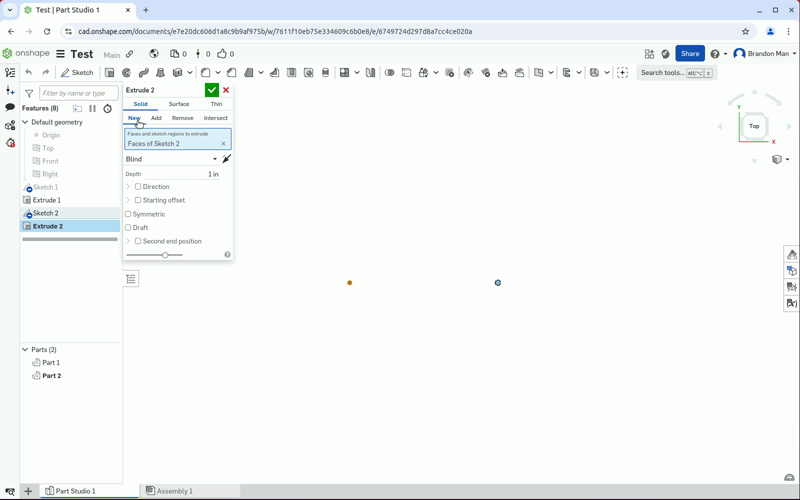
click(137, 120)
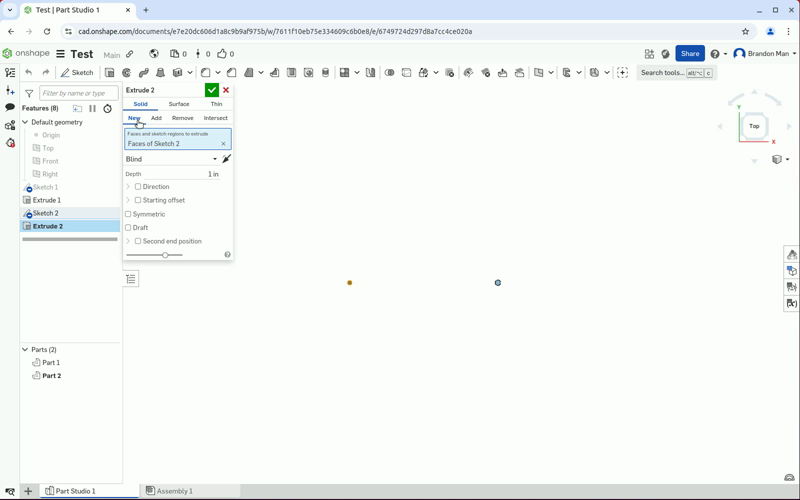
key(tab, 4)
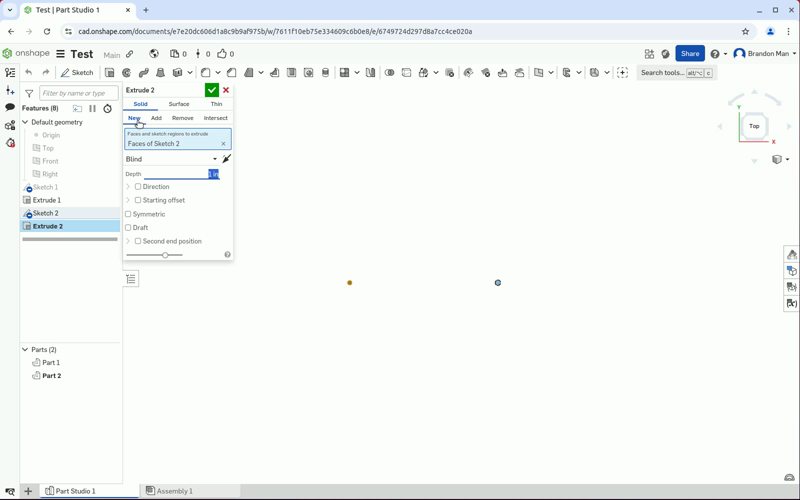
text(-19.979)
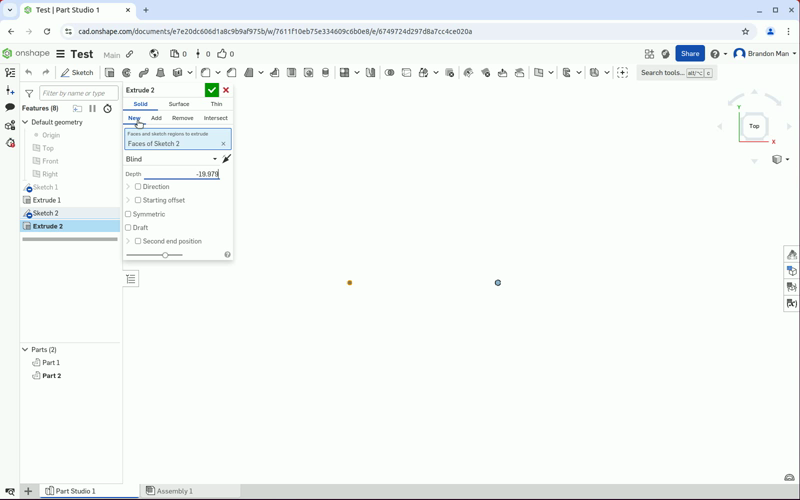
key(enter)
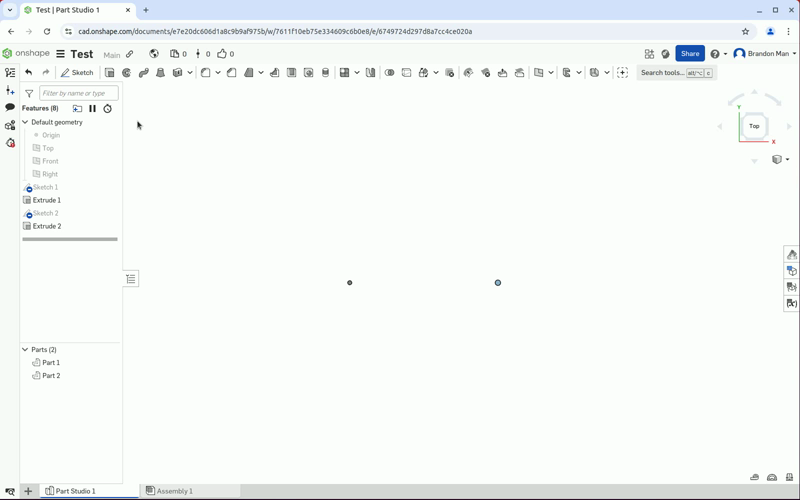
key(shift+h)
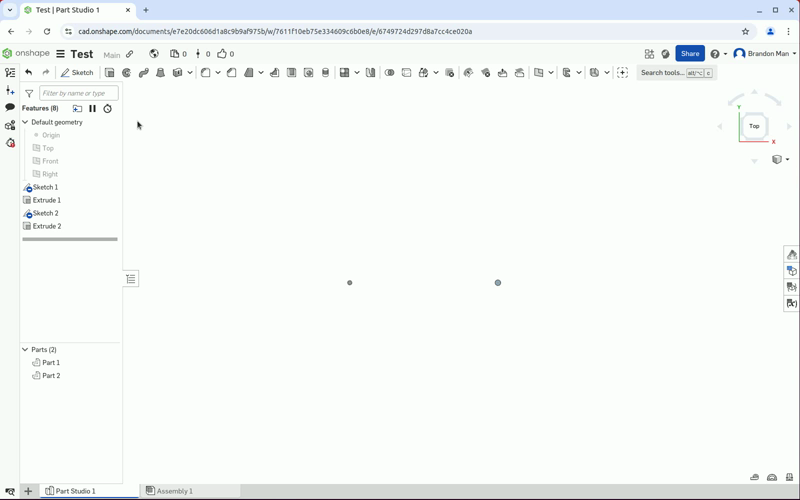
key(shift+h)
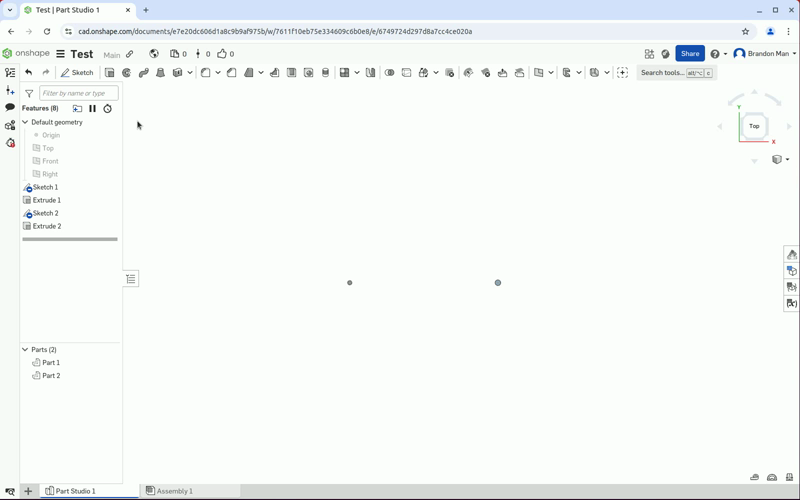
key(shift+7)
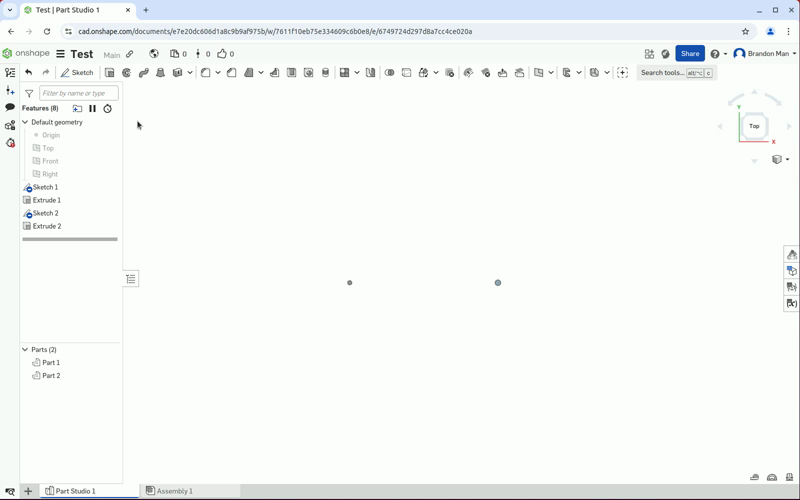
key(up, 3)
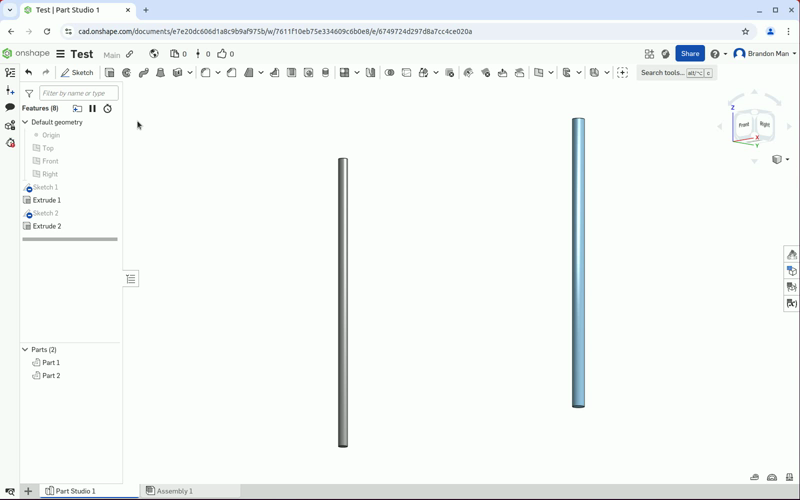
key(left, 3)
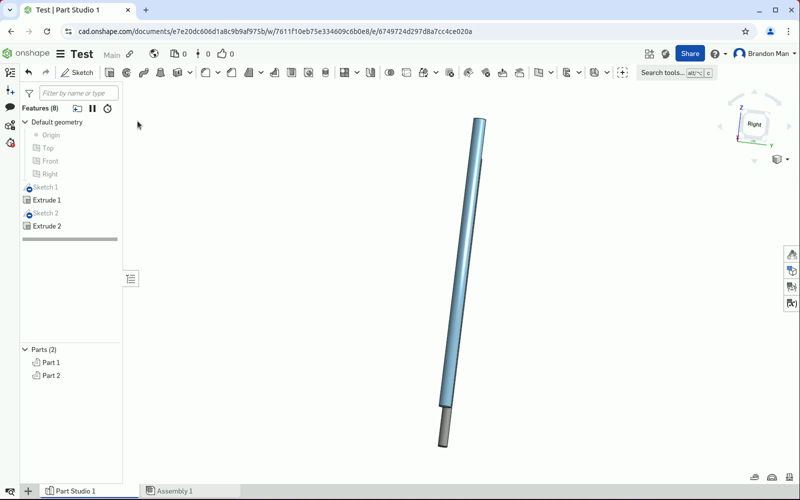
key(right, 3)
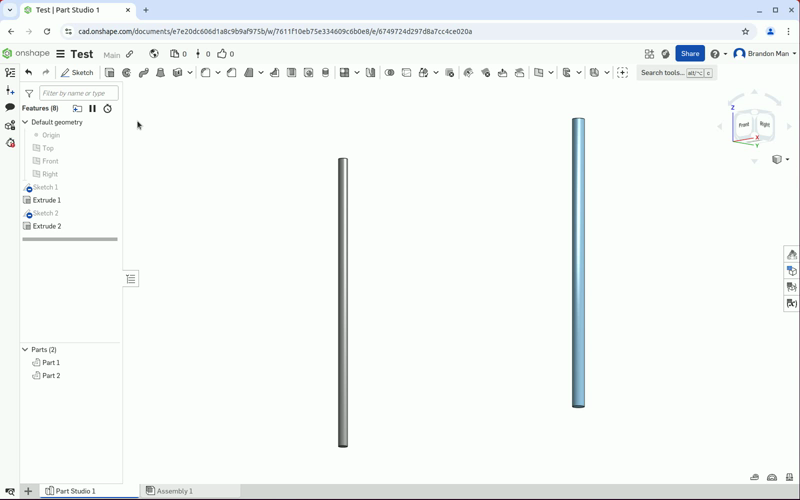
key(down, 3)
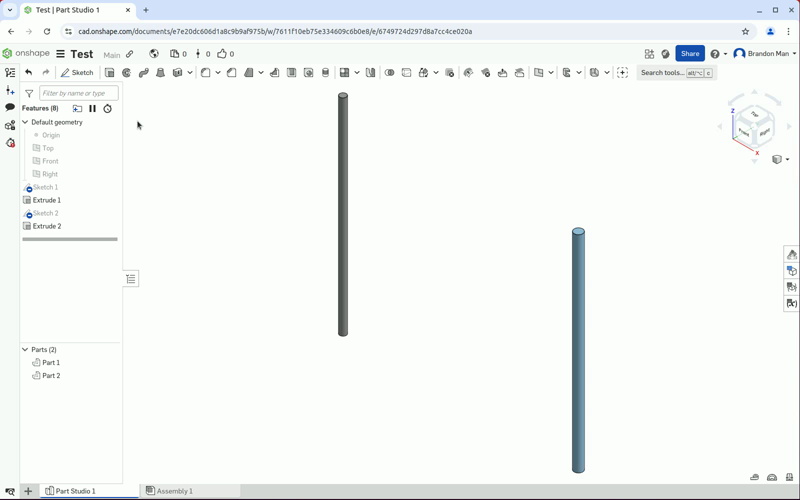
mouse_move(73, 189)
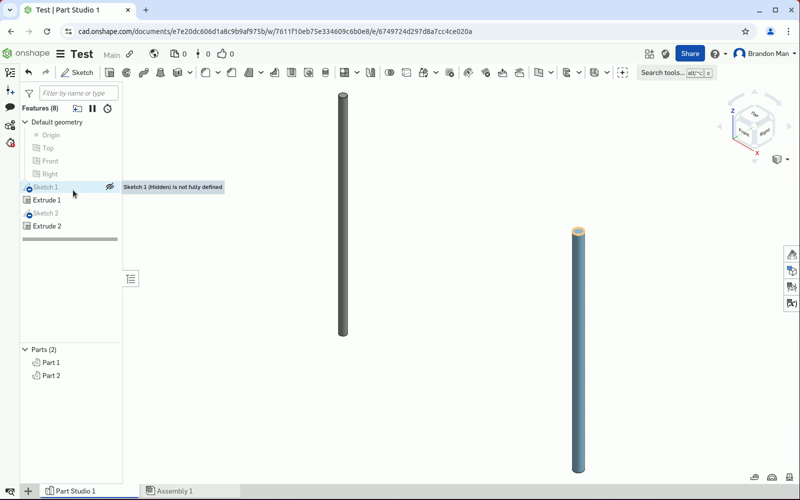
click(73, 189)